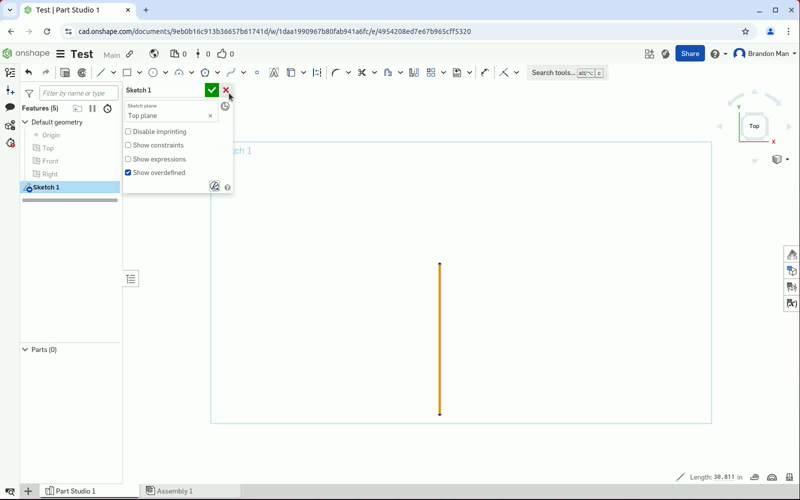
key(shift+h)
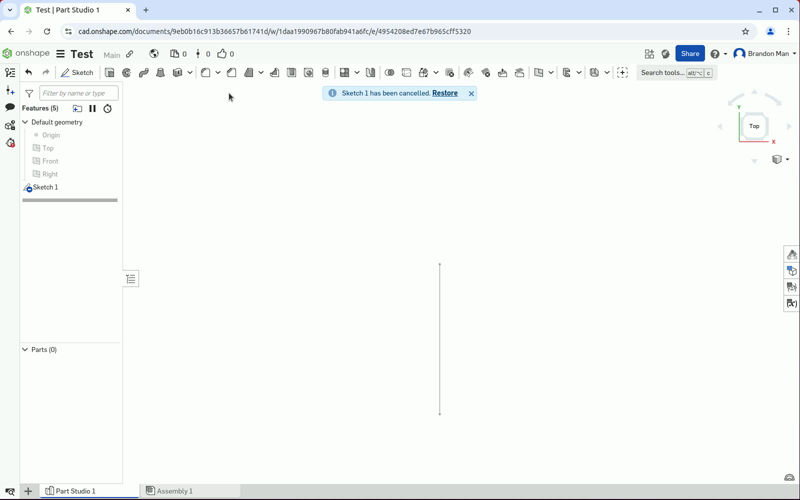
mouse_move(73, 352)
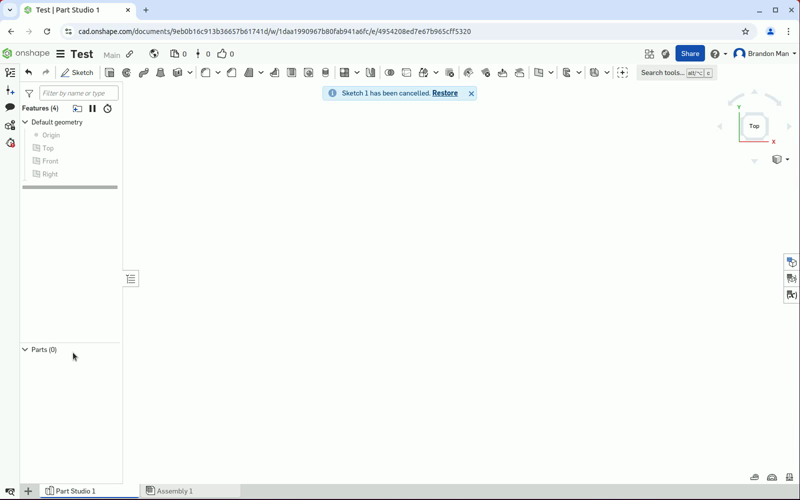
key(y)
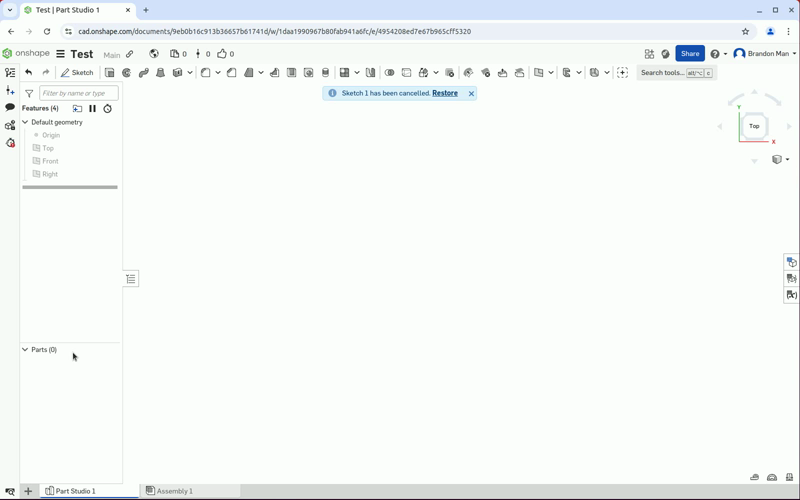
key(shift+p)
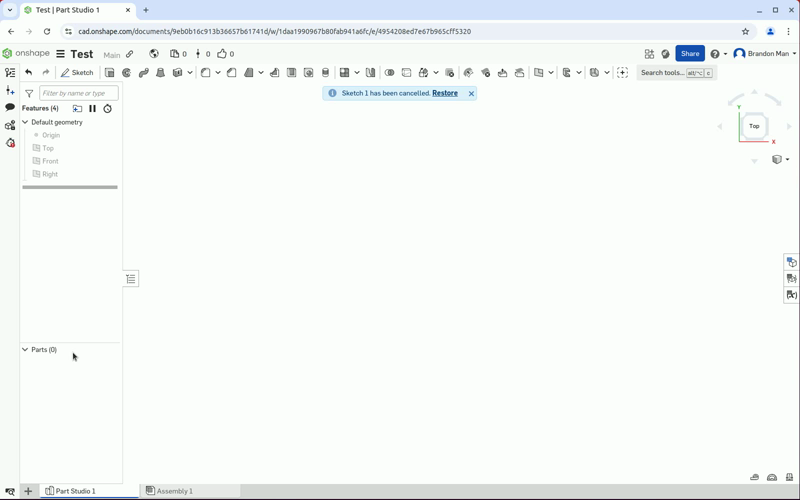
key(space)
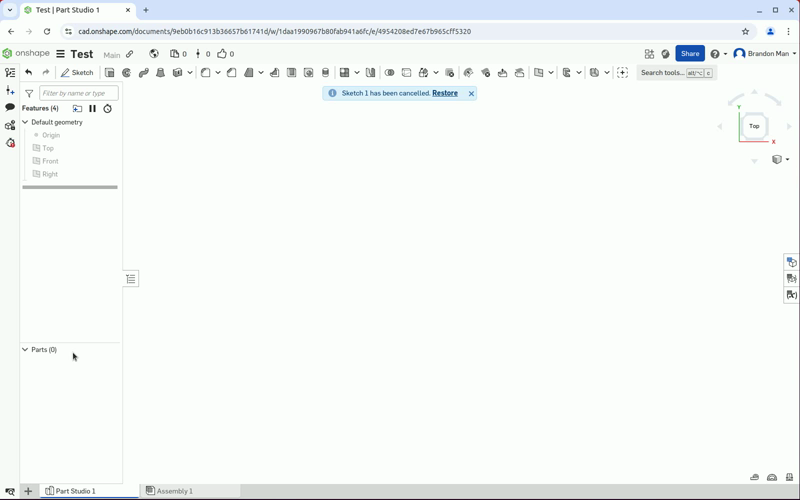
key_down(shift)
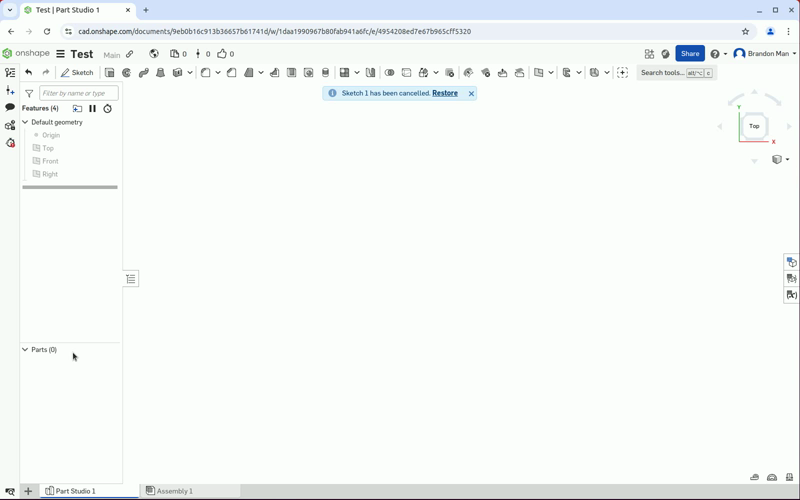
key(up)
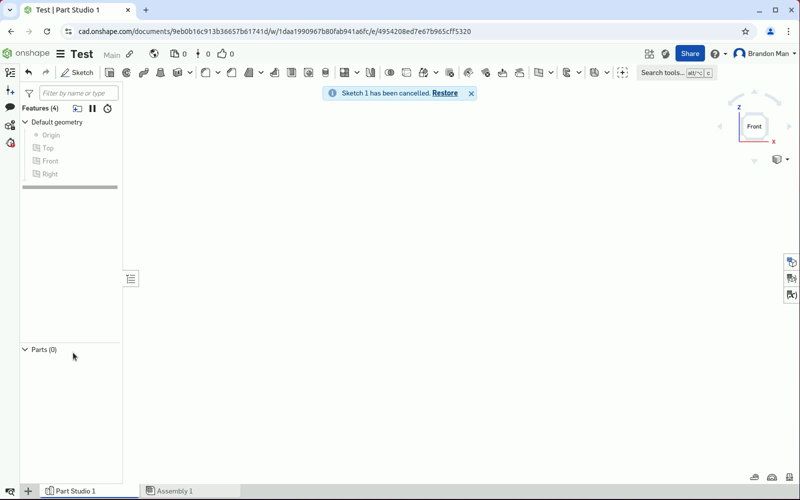
key_up(shift)
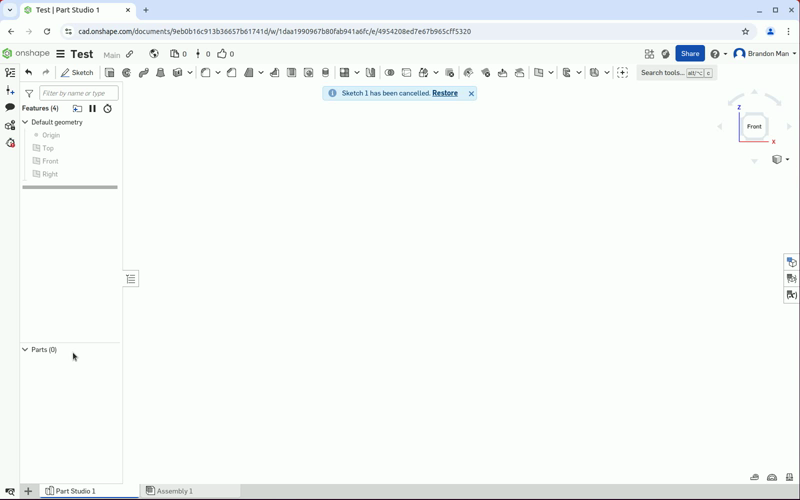
key(space)
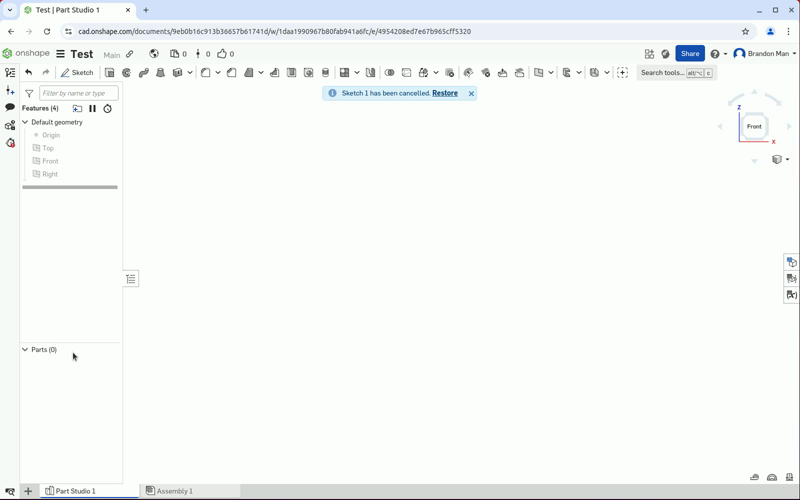
key_down(shift)
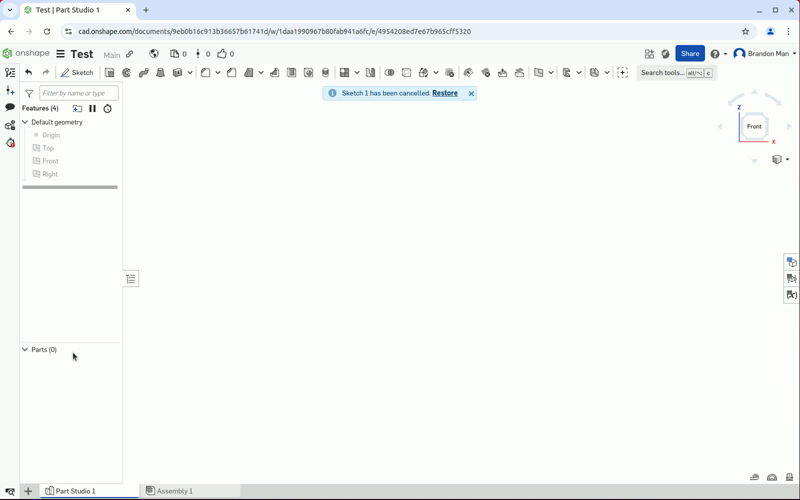
key(left)
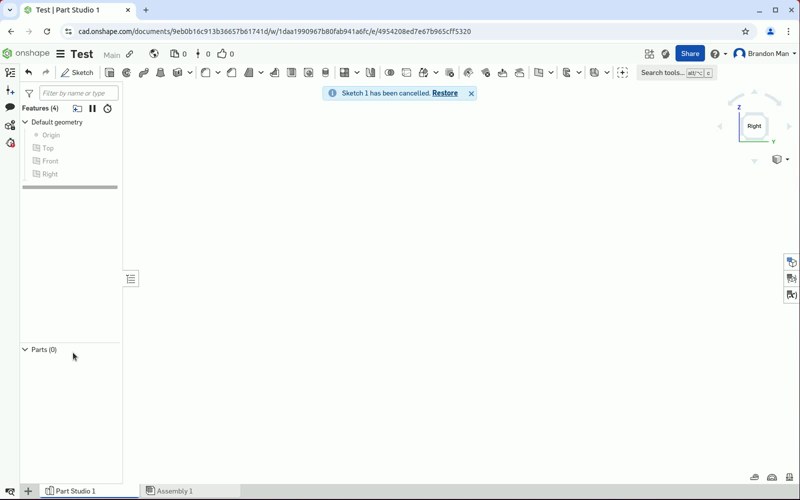
key_up(shift)
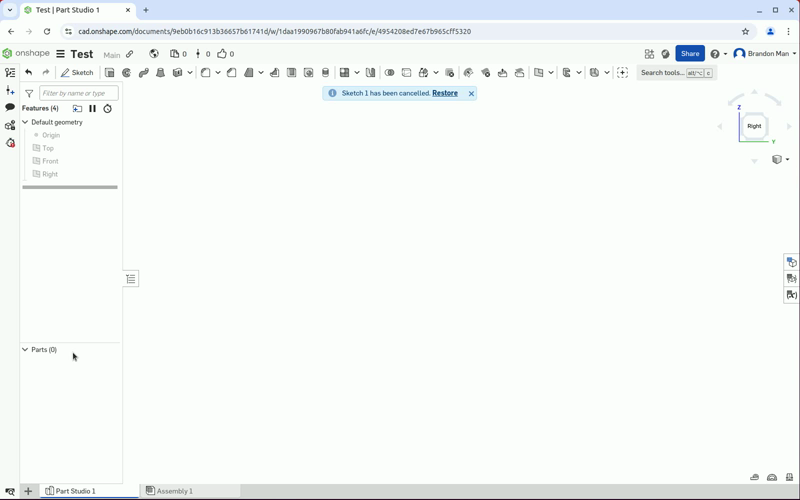
mouse_move(73, 352)
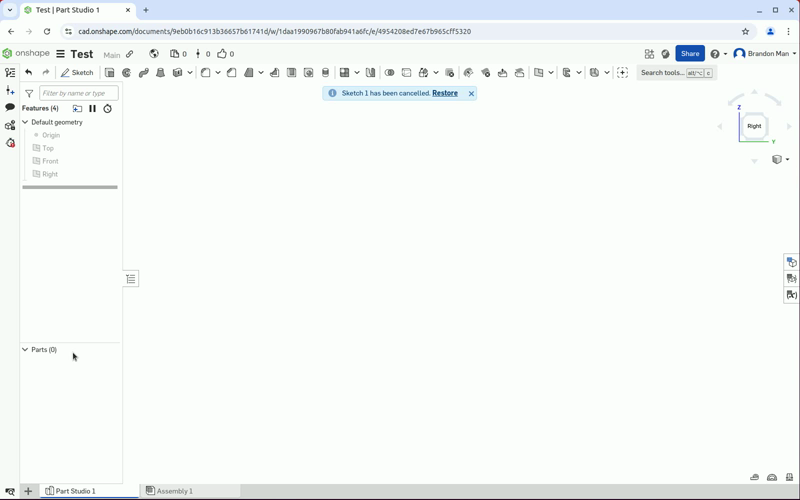
key(shift+y)
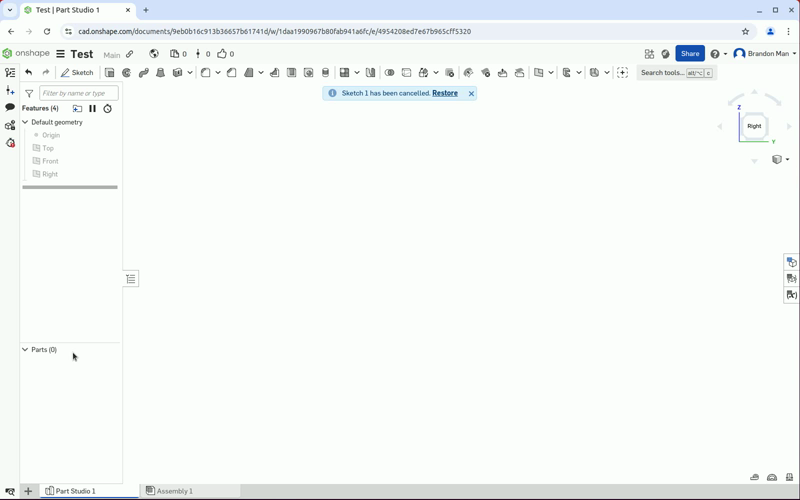
key(shift+s)
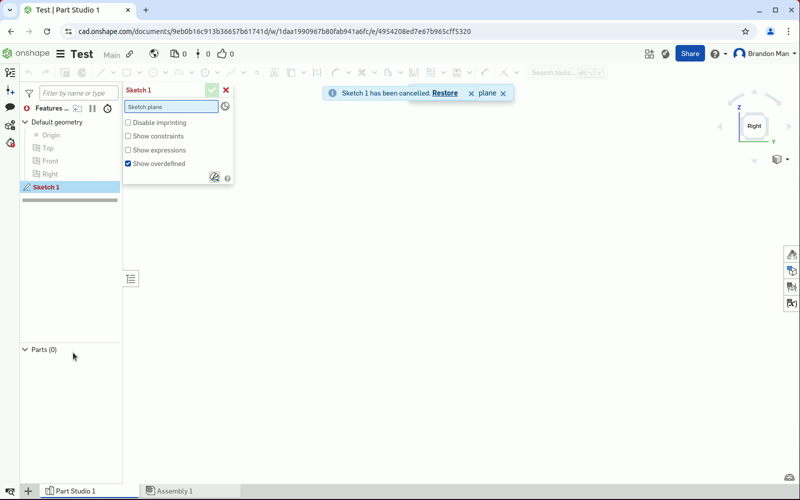
mouse_move(73, 176)
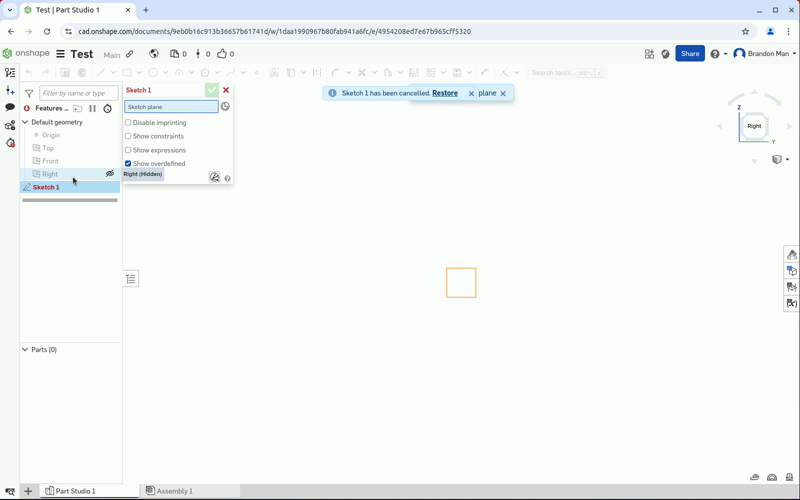
click(73, 176)
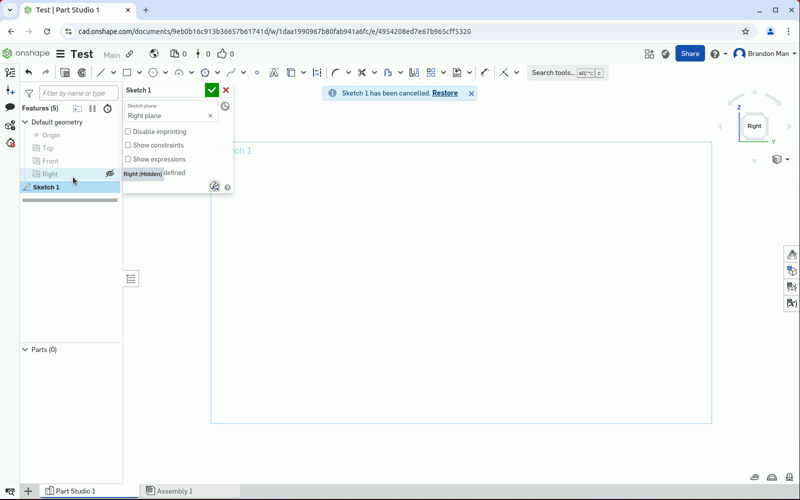
mouse_move(73, 352)
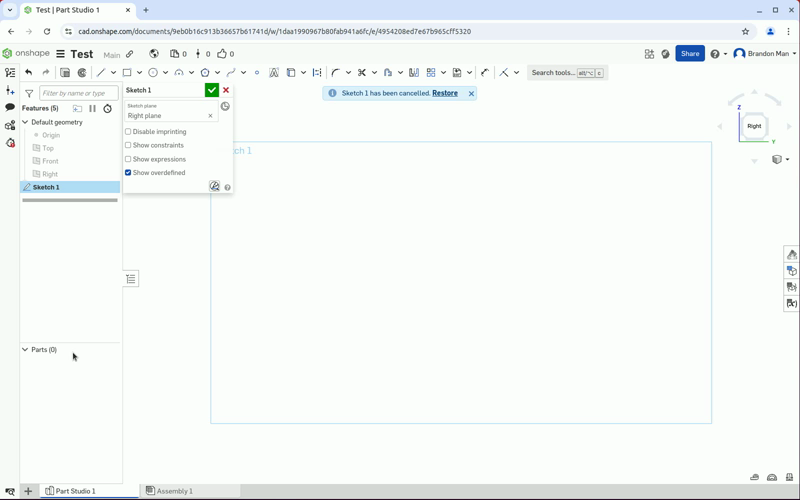
key(y)
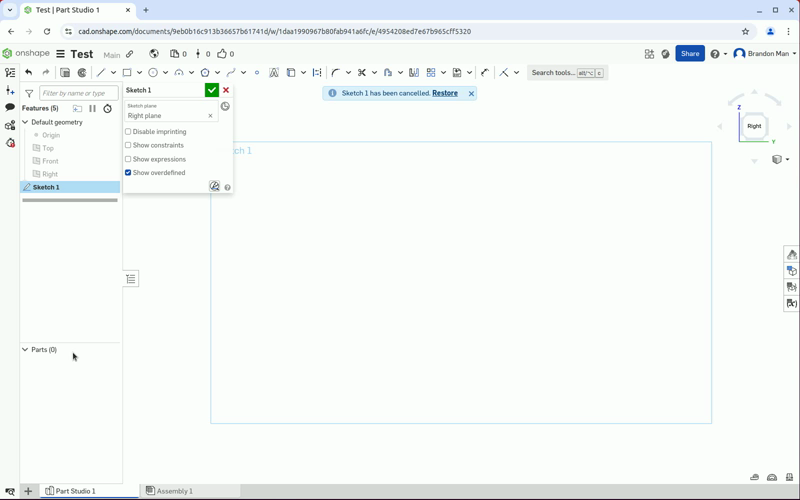
key(c)
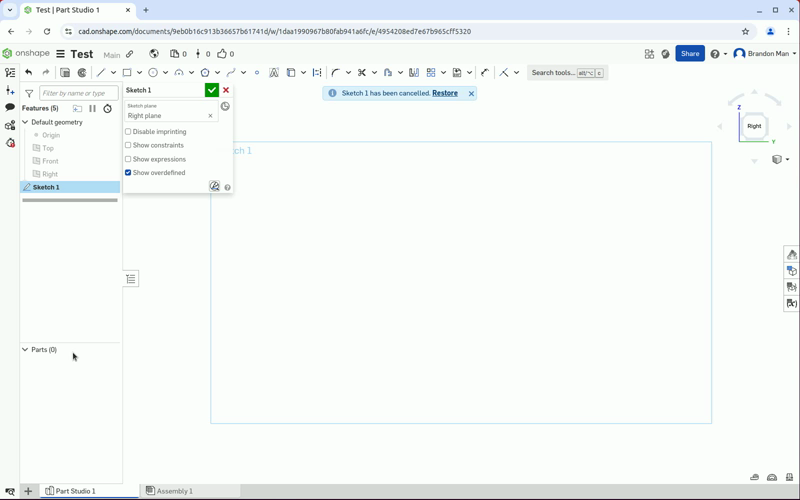
key_down(shift)
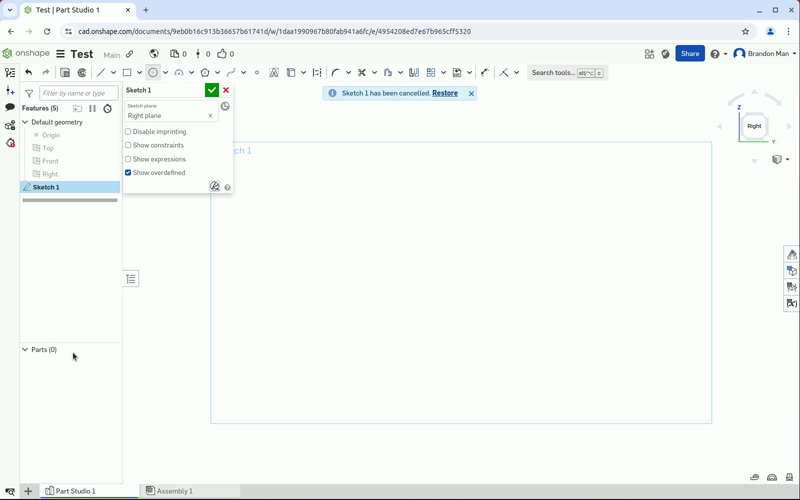
mouse_move(461, 282)
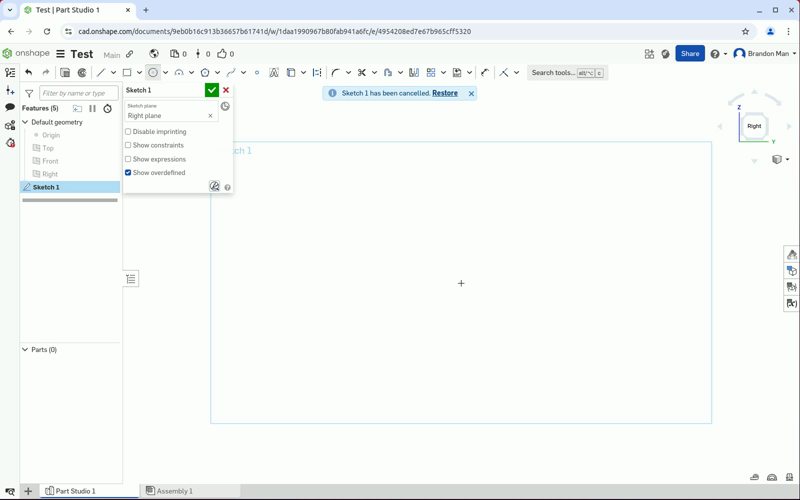
click(461, 282)
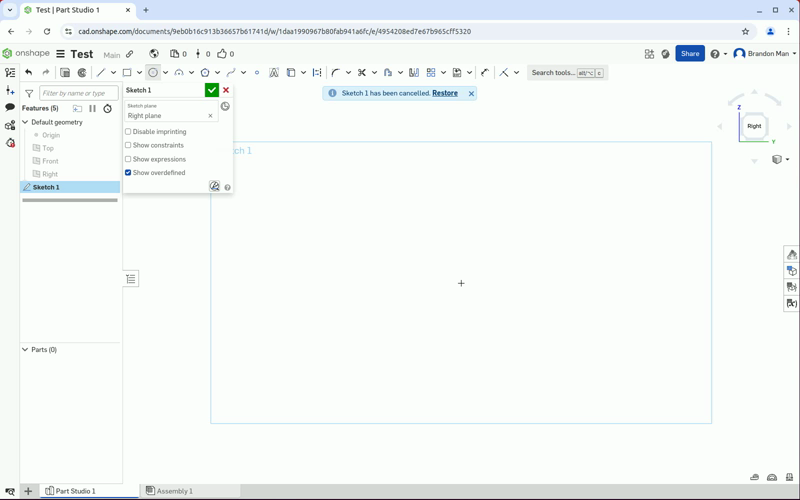
key_up(shift)
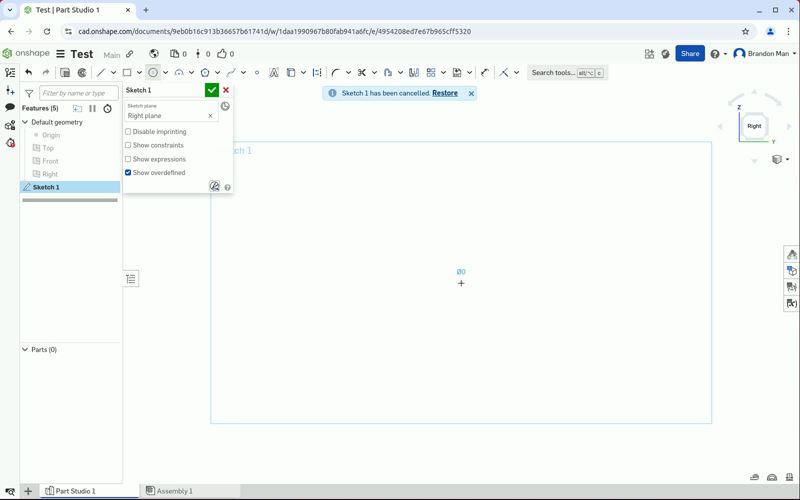
mouse_move(473, 282)
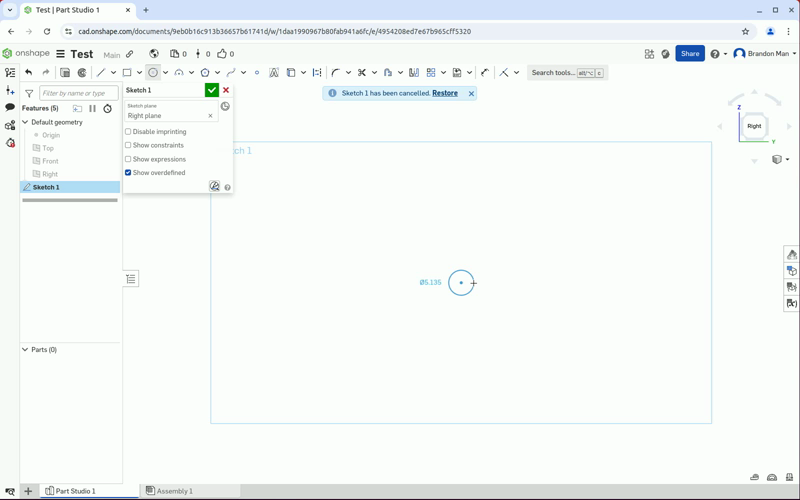
click(473, 282)
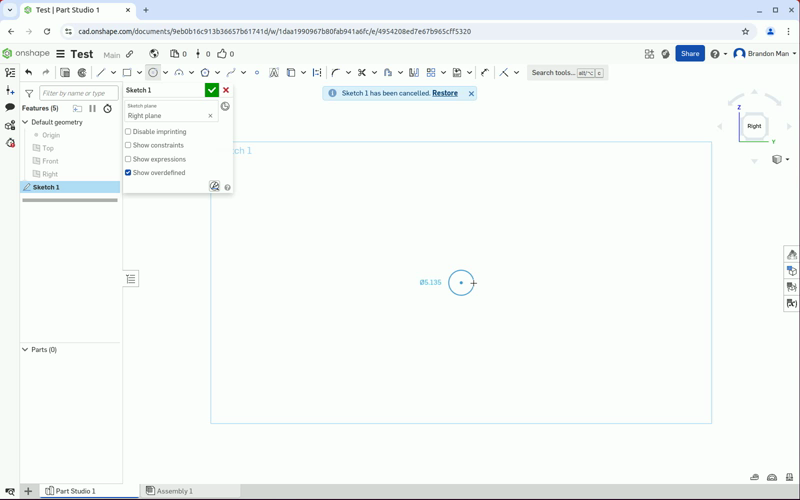
key(esc)
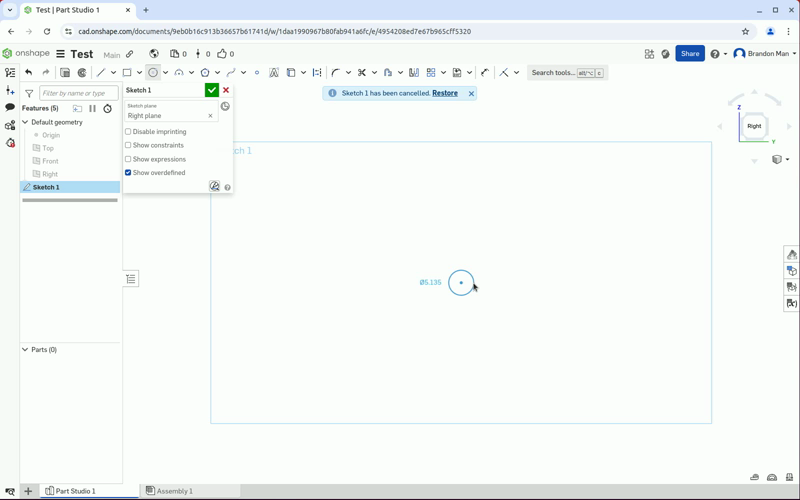
mouse_move(467, 289)
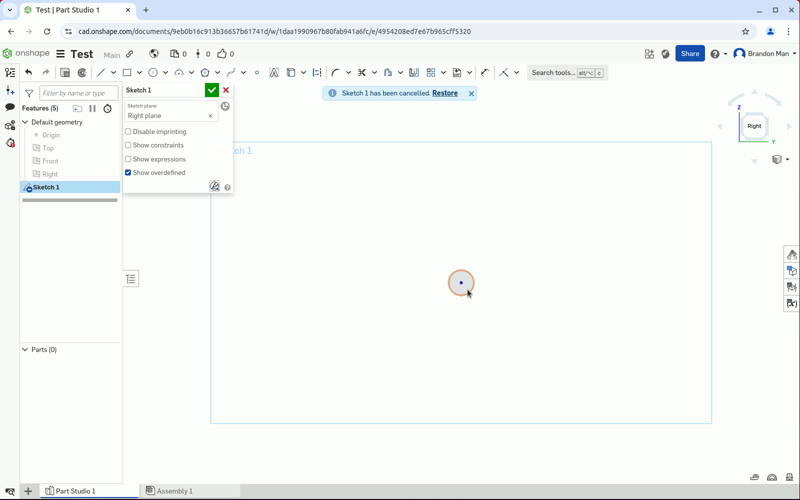
scroll(6)
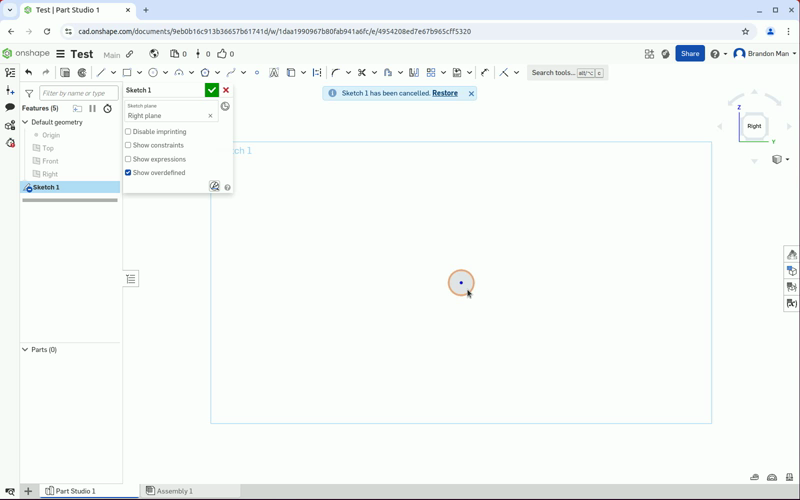
scroll(6)
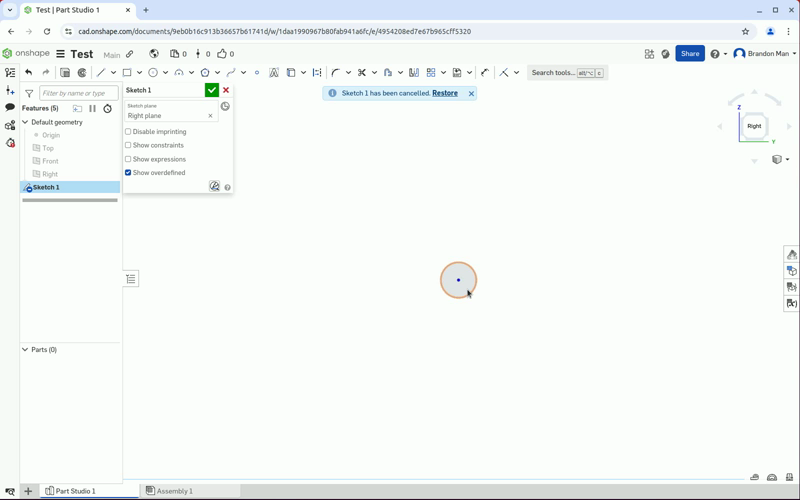
scroll(6)
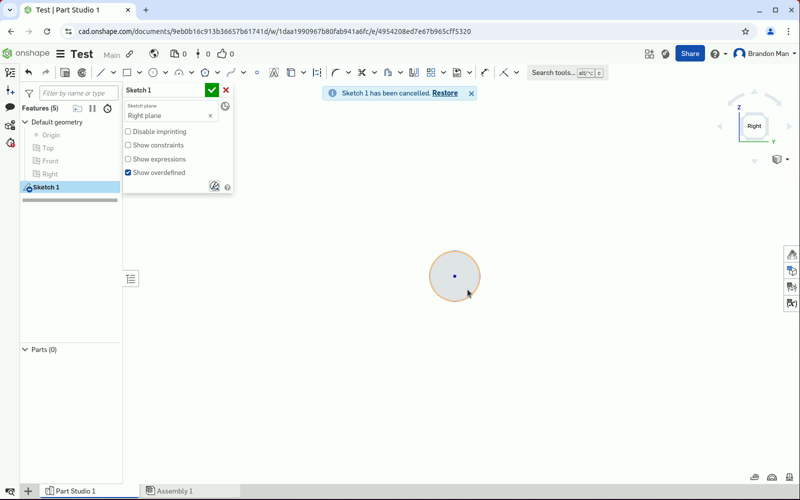
scroll(6)
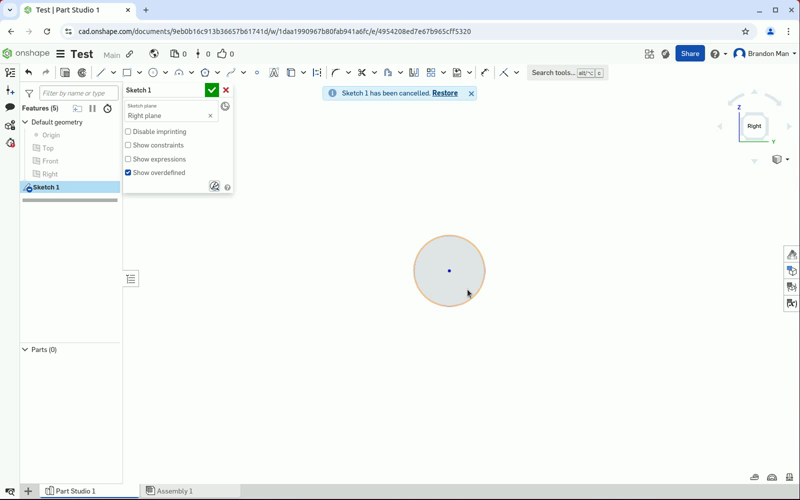
scroll(6)
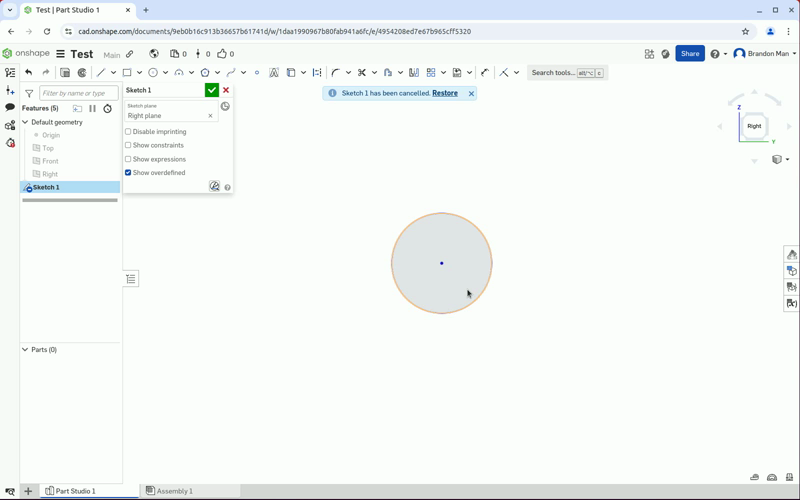
scroll(6)
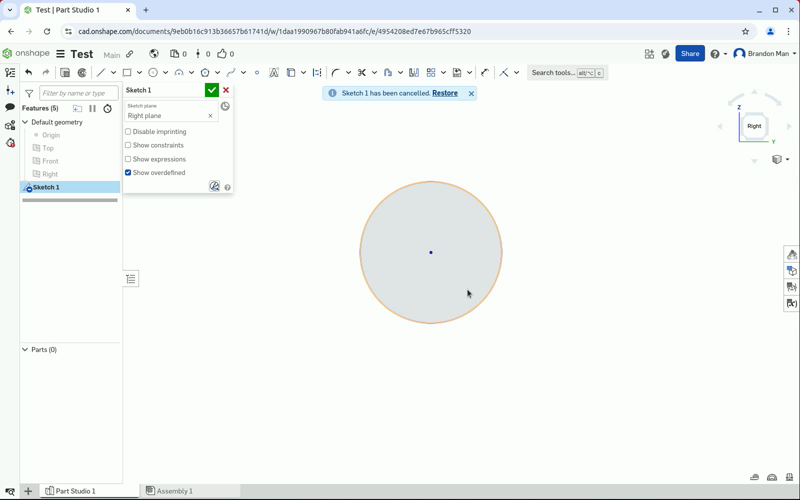
scroll(6)
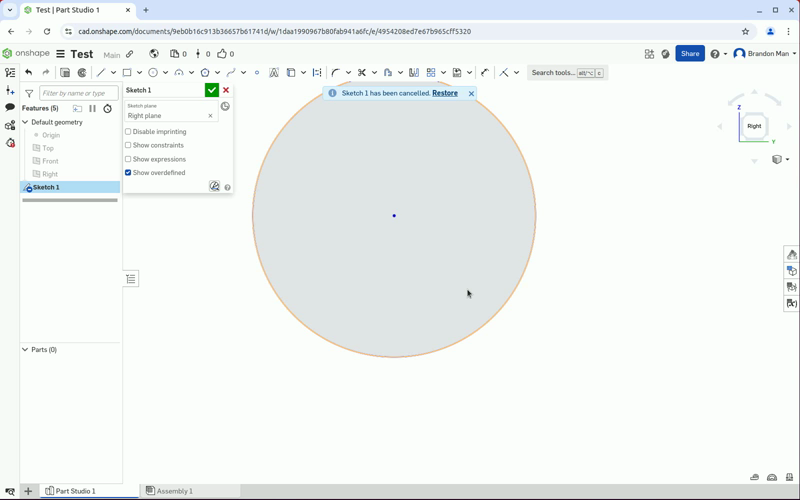
click(467, 289)
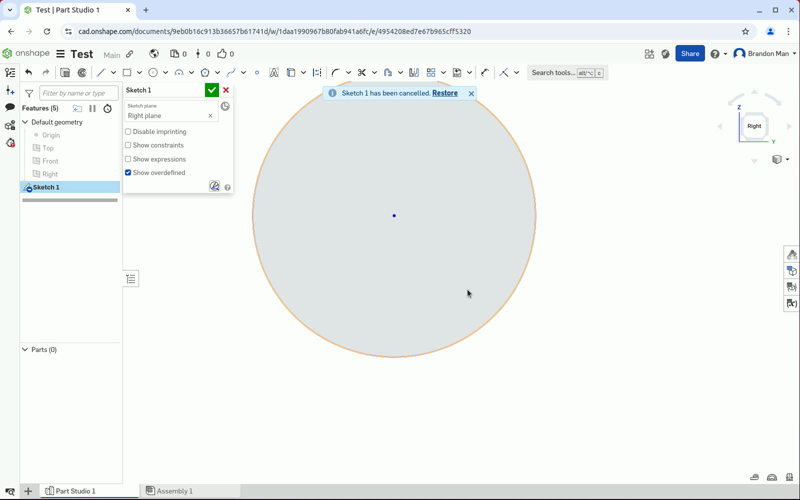
scroll(-6)
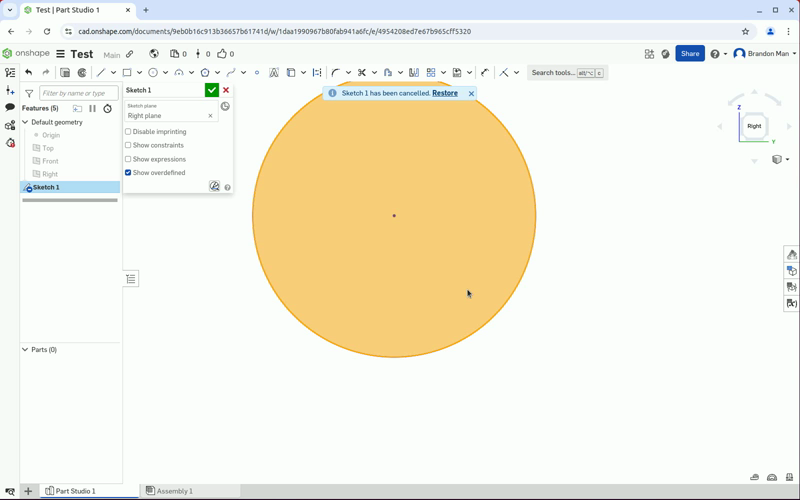
scroll(-6)
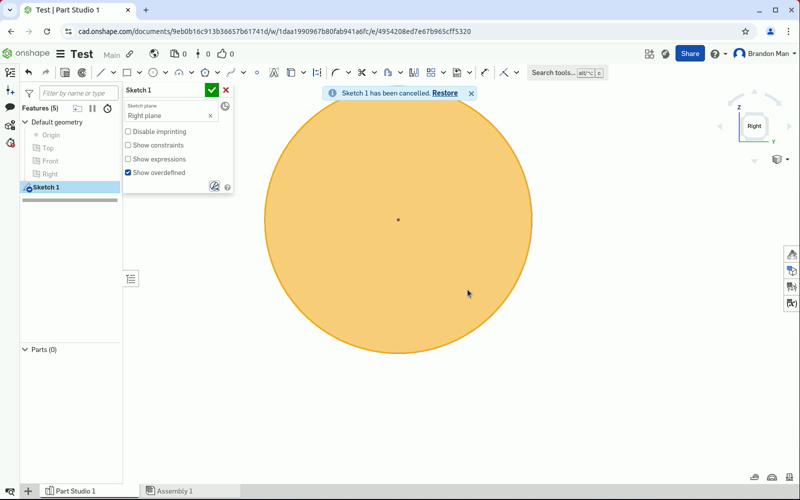
scroll(-6)
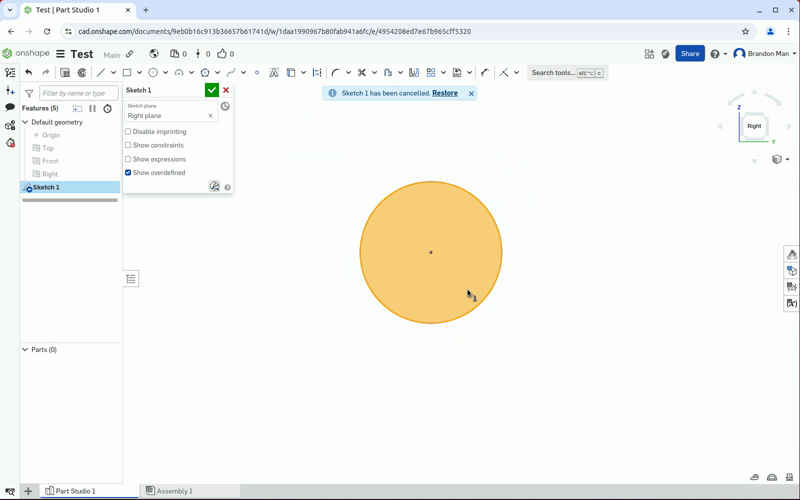
scroll(-6)
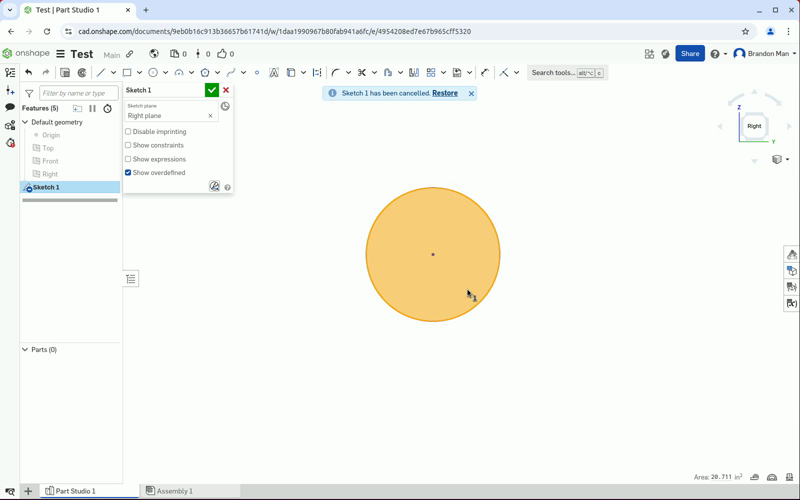
scroll(-6)
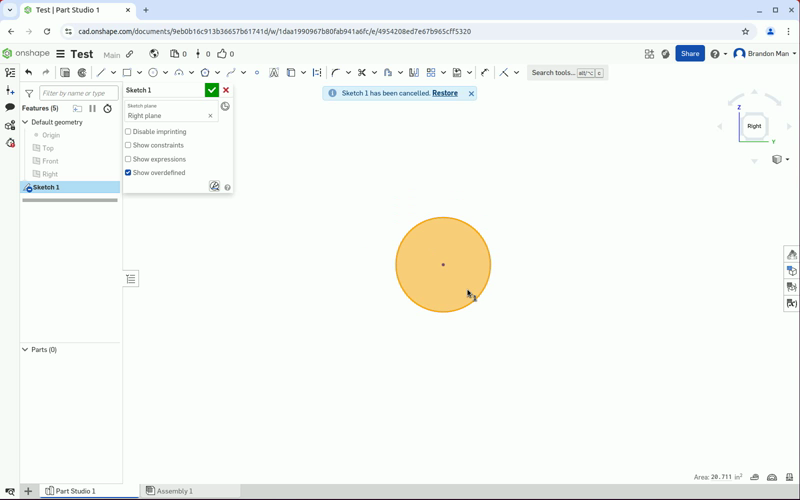
scroll(-6)
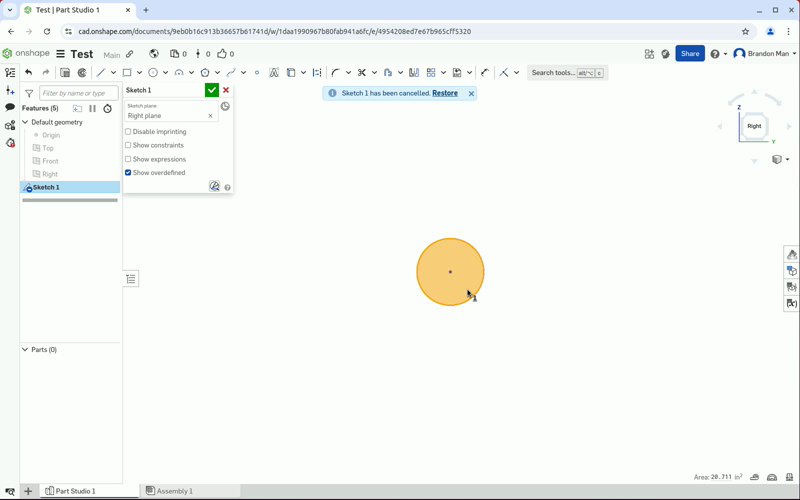
scroll(-6)
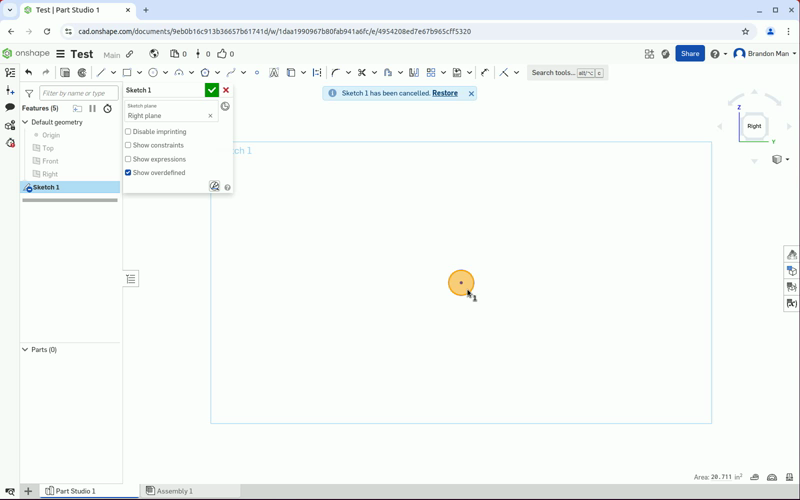
mouse_move(73, 352)
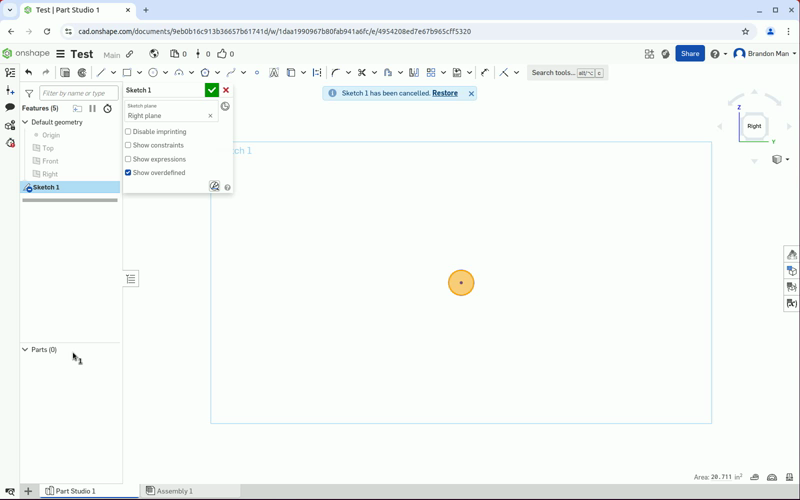
key(shift+y)
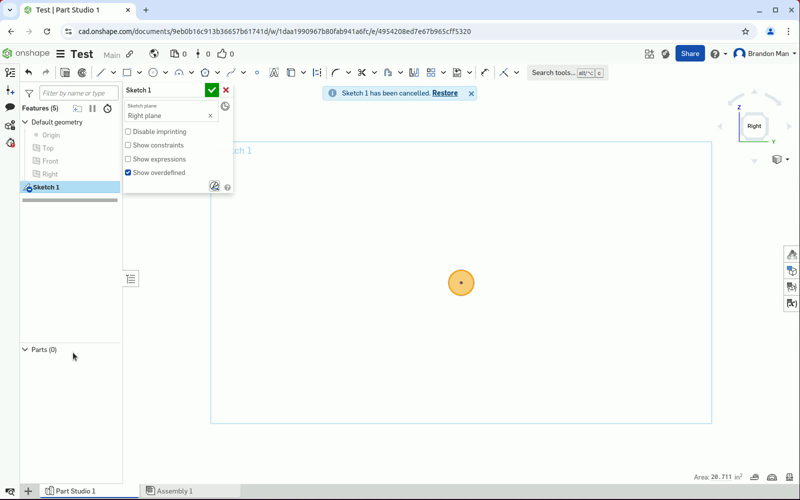
key(shift+e)
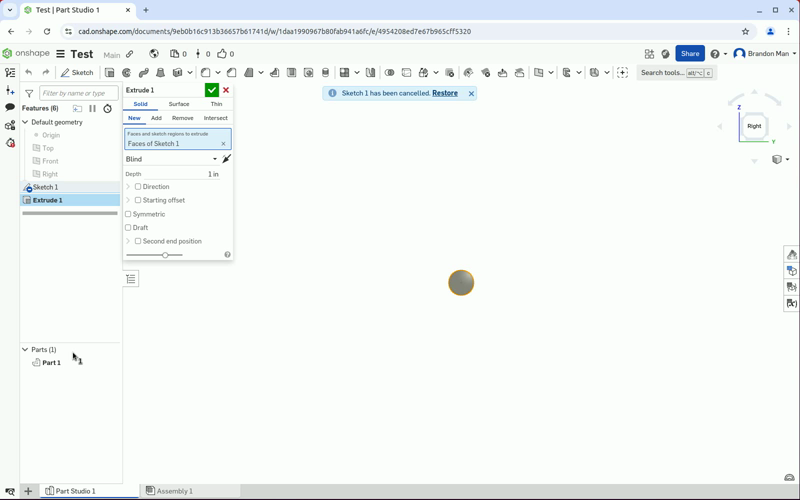
mouse_move(143, 106)
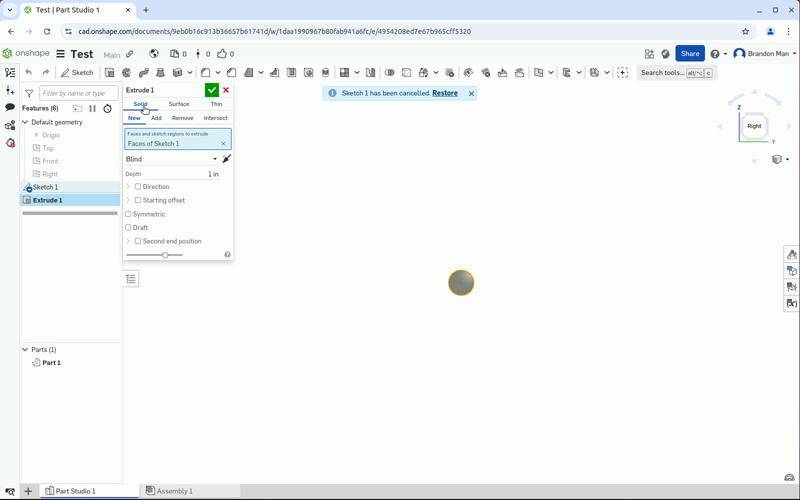
click(143, 106)
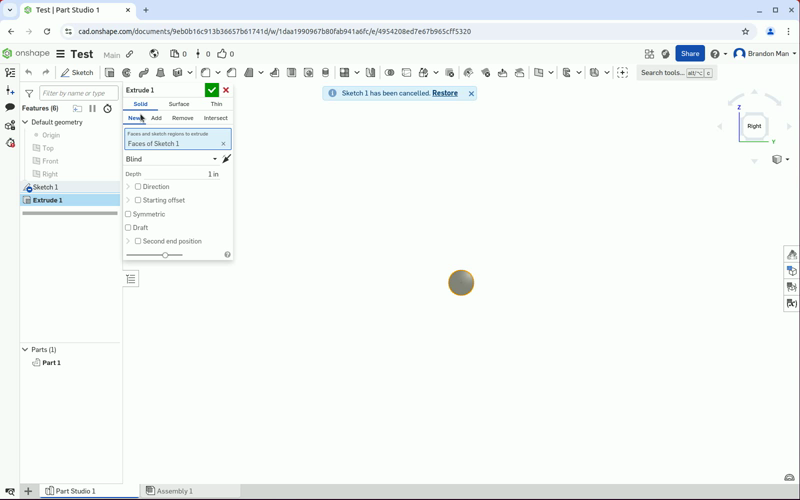
mouse_move(137, 120)
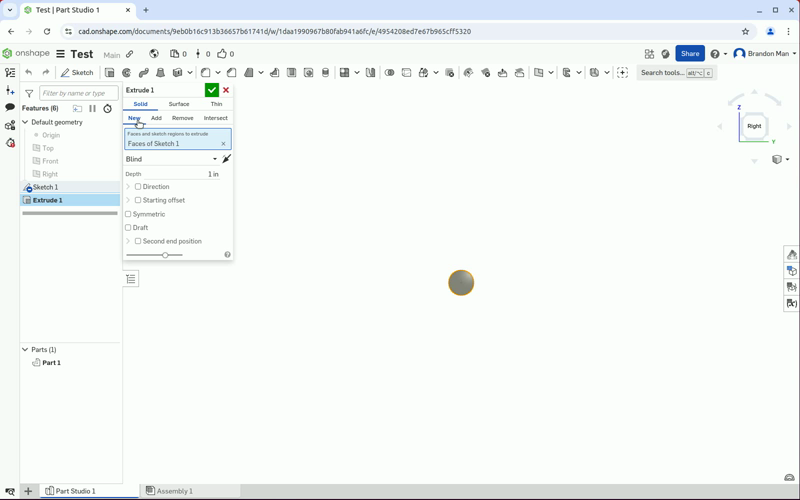
click(137, 120)
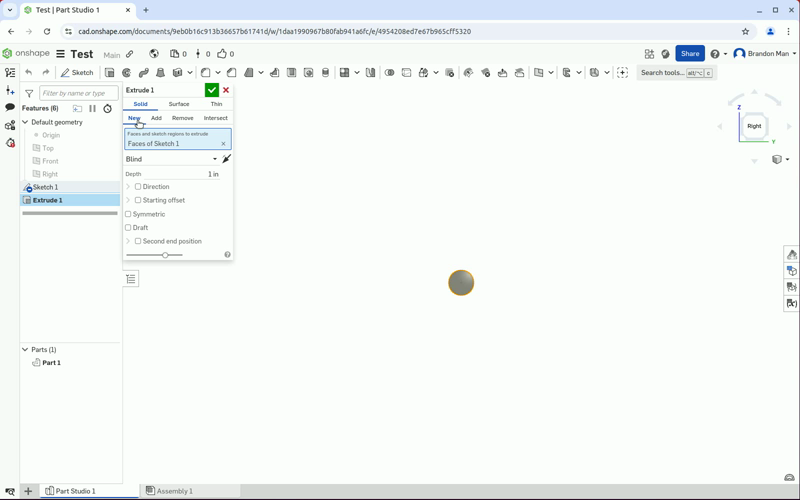
key(tab, 4)
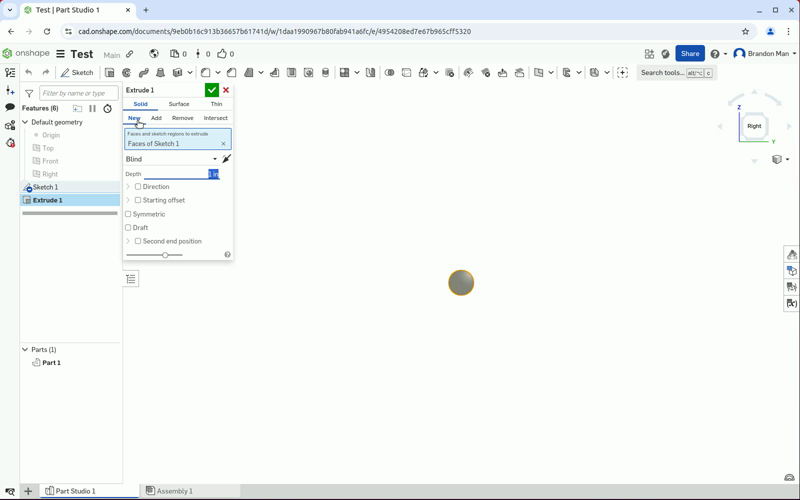
text(-3.611)
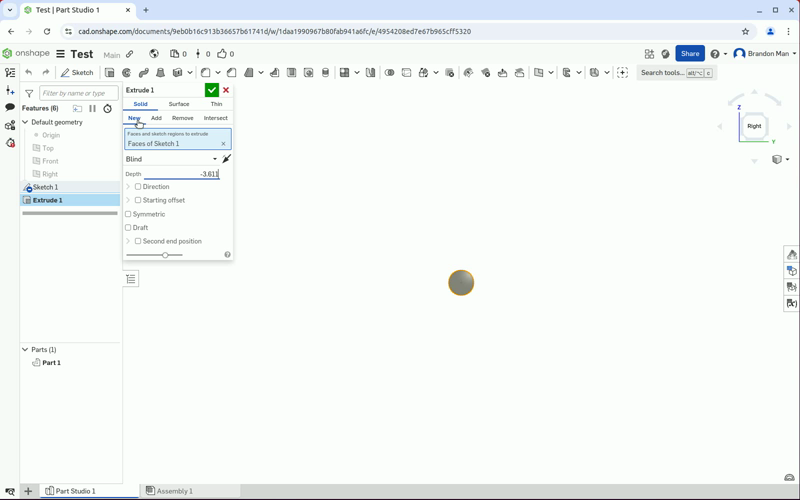
key(enter)
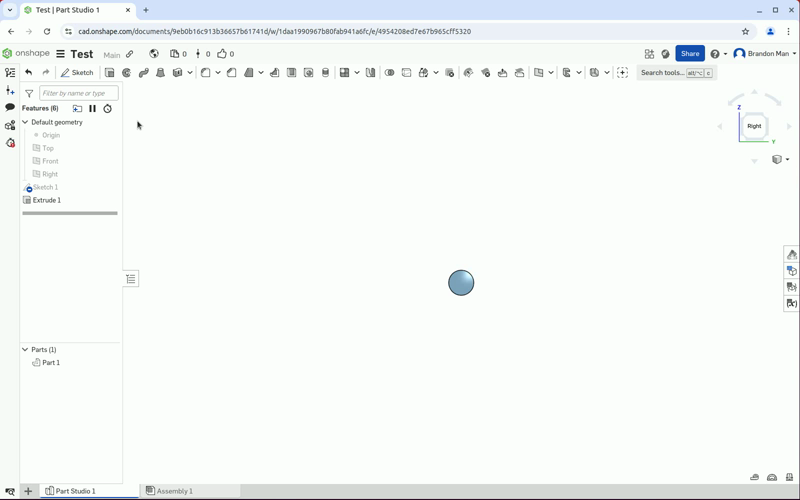
key(shift+h)
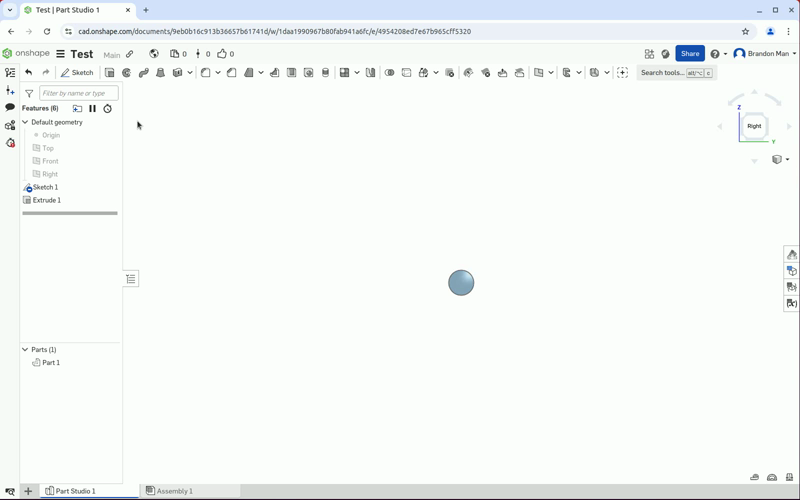
key(shift+h)
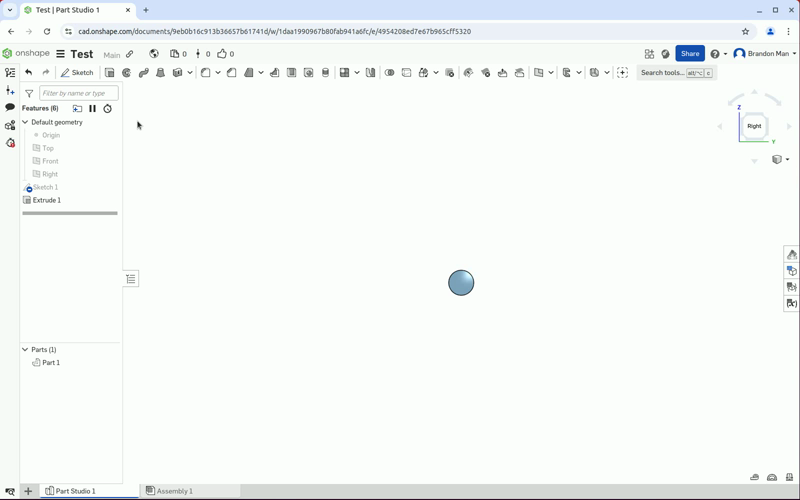
mouse_move(73, 189)
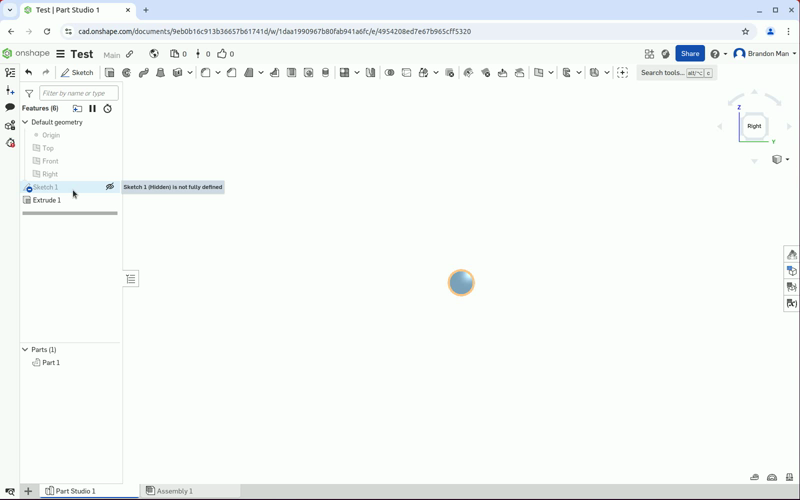
click(73, 189)
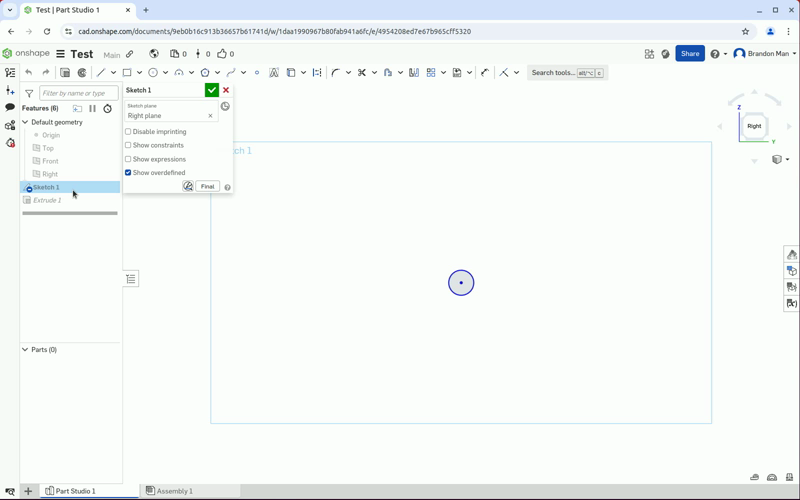
mouse_move(229, 92)
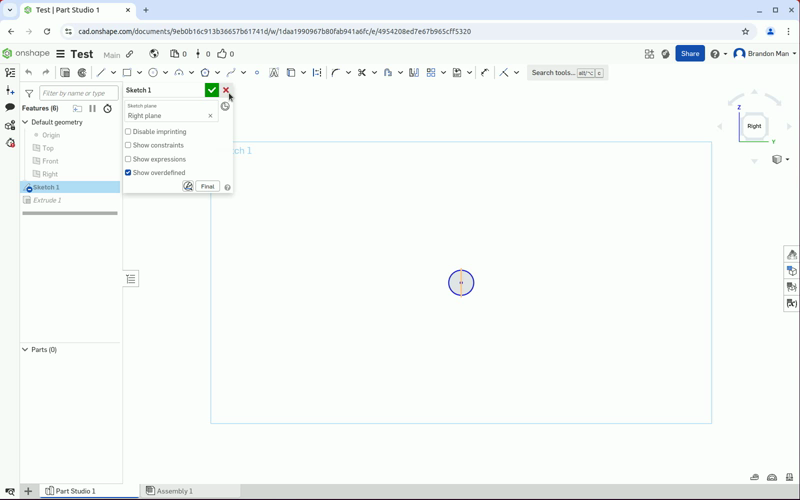
click(229, 92)
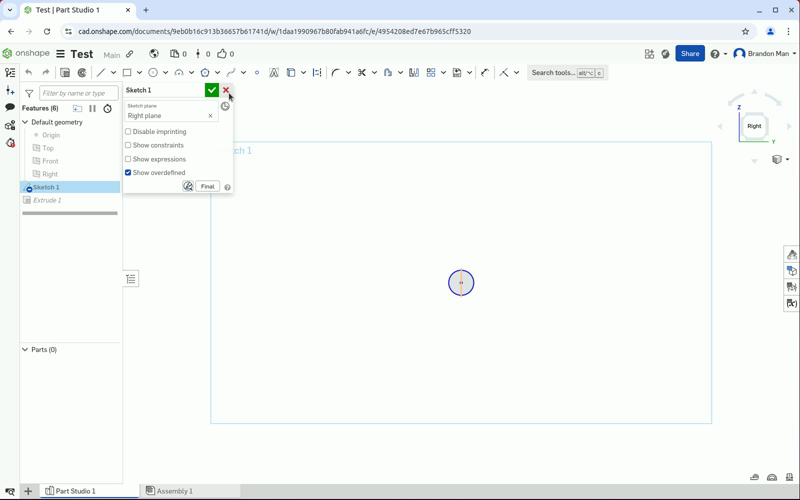
key(shift+s)
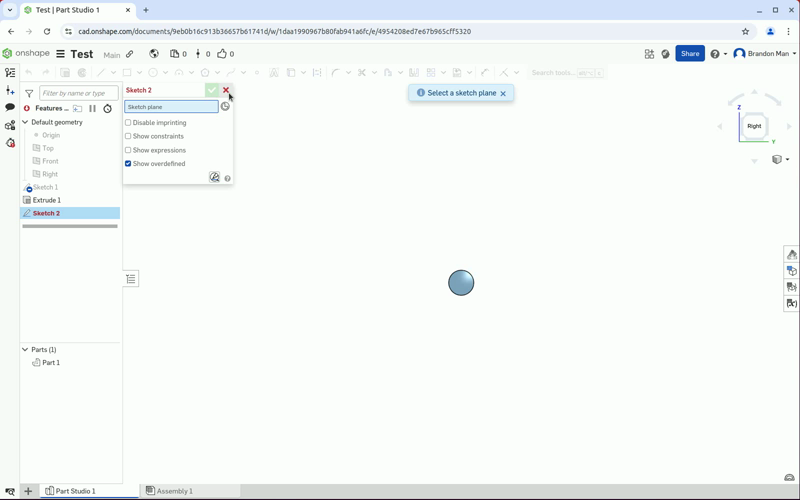
mouse_move(73, 176)
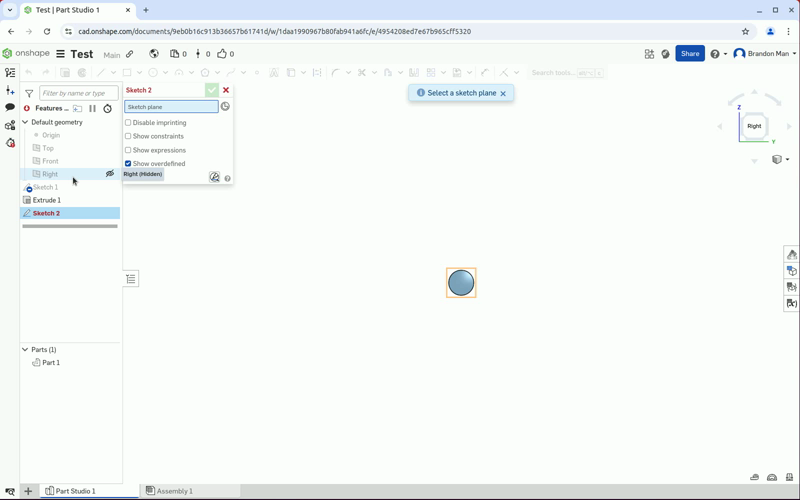
click(73, 176)
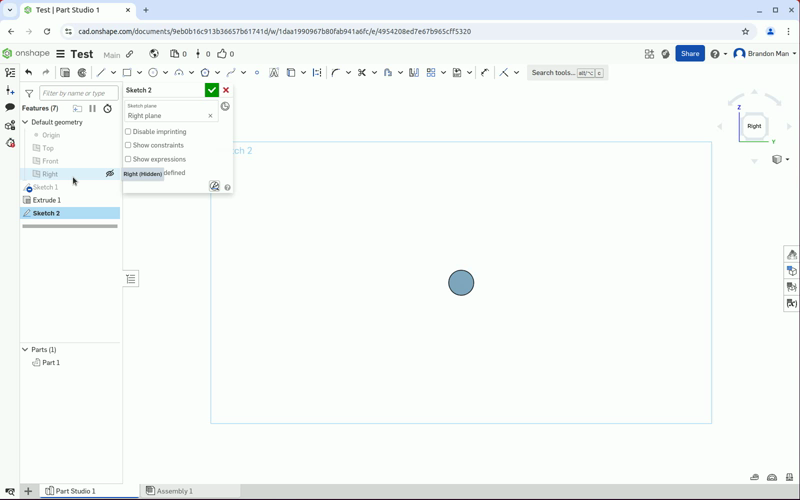
mouse_move(73, 352)
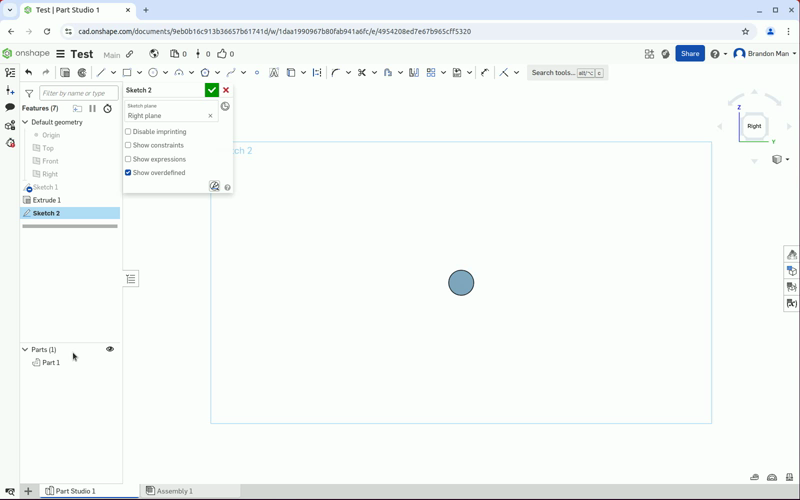
key(y)
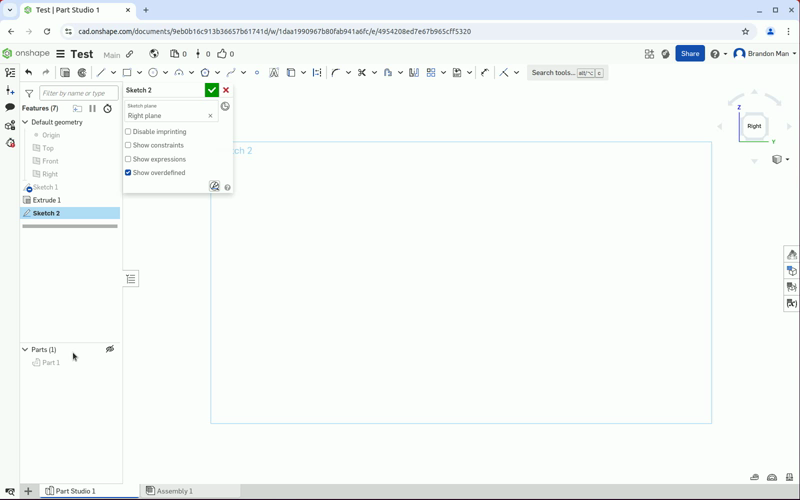
key(c)
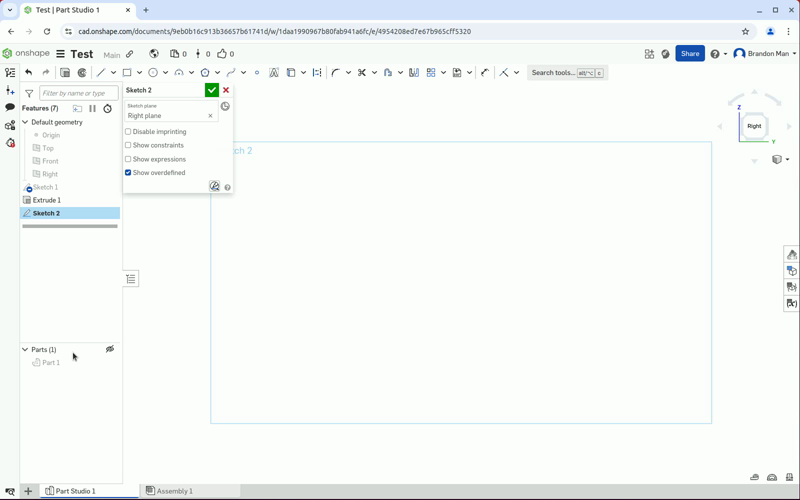
key_down(shift)
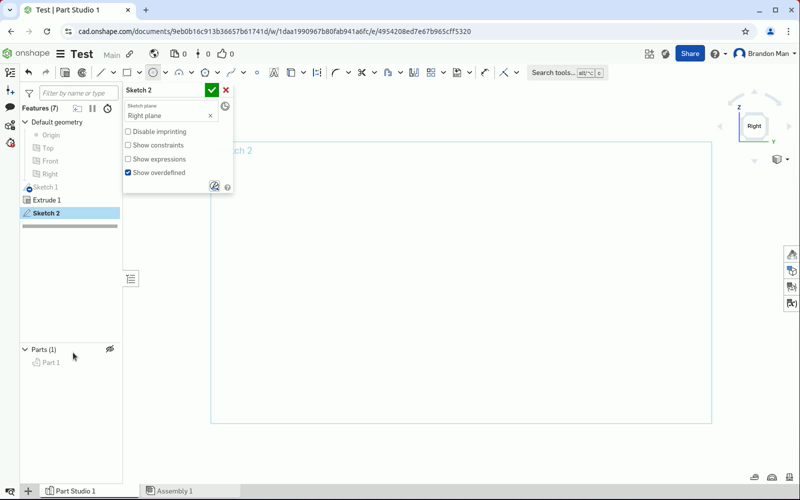
mouse_move(461, 282)
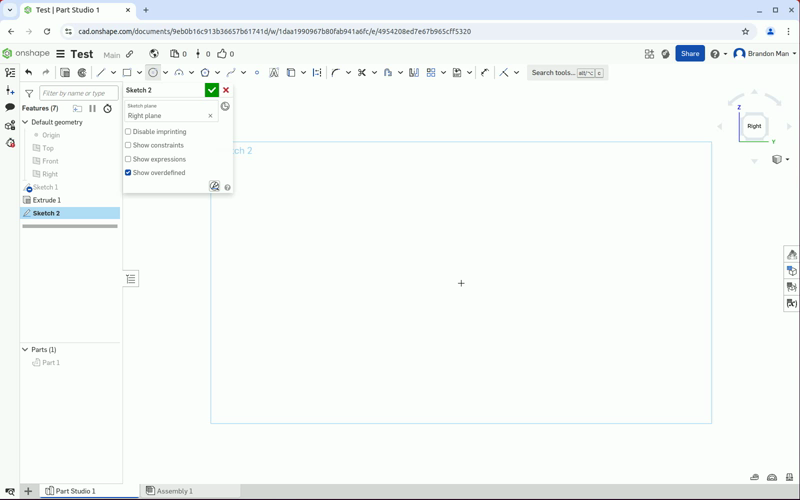
click(461, 282)
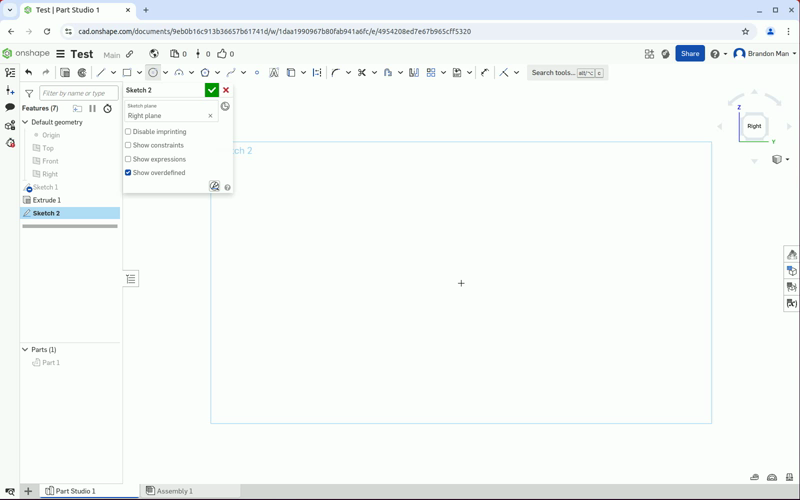
key_up(shift)
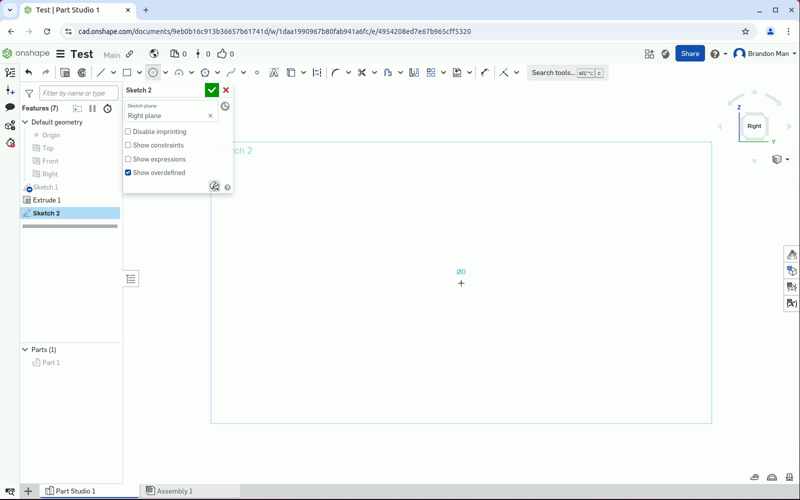
mouse_move(476, 282)
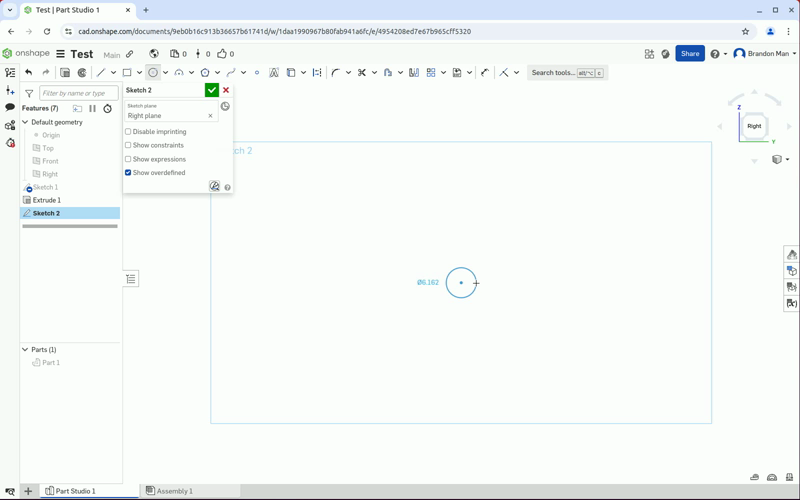
click(476, 282)
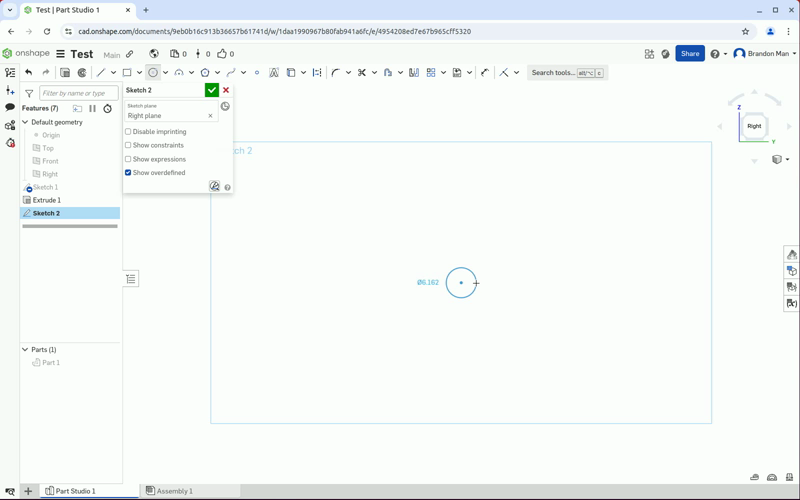
key(esc)
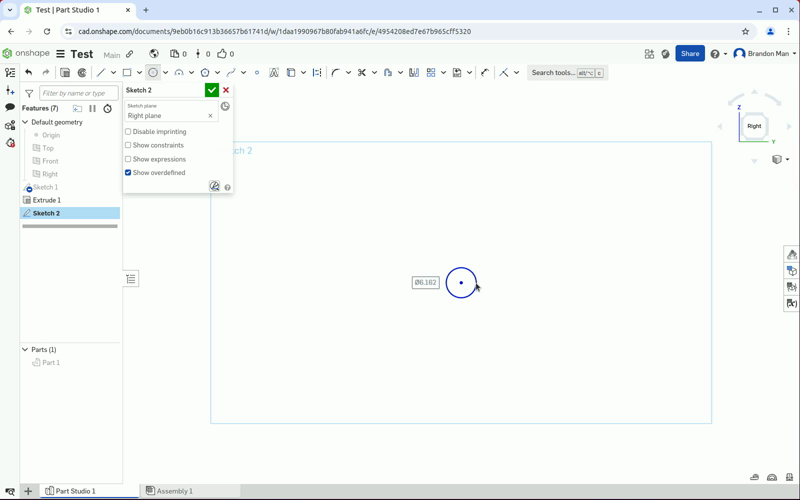
key(c)
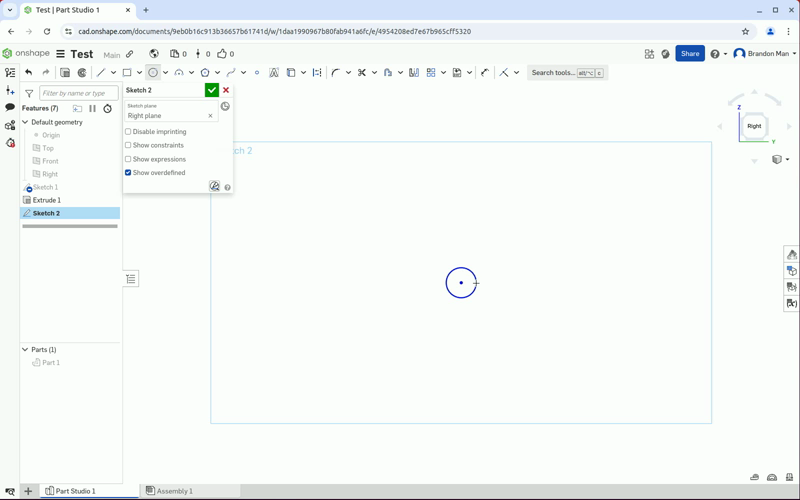
key_down(shift)
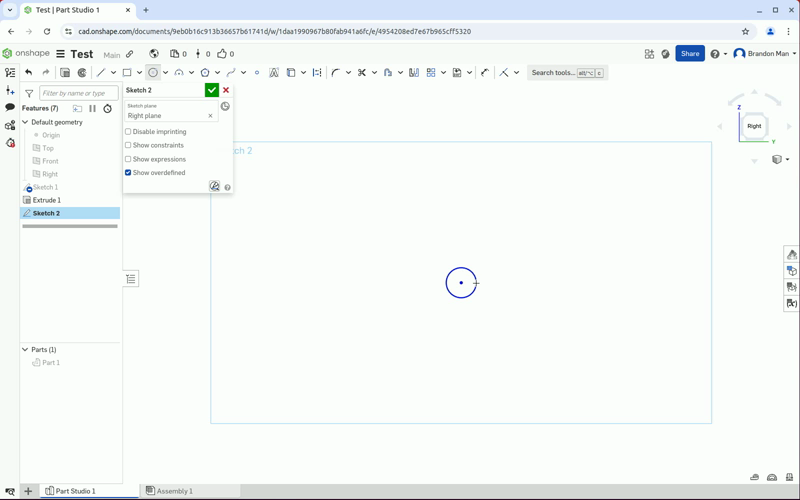
mouse_move(461, 282)
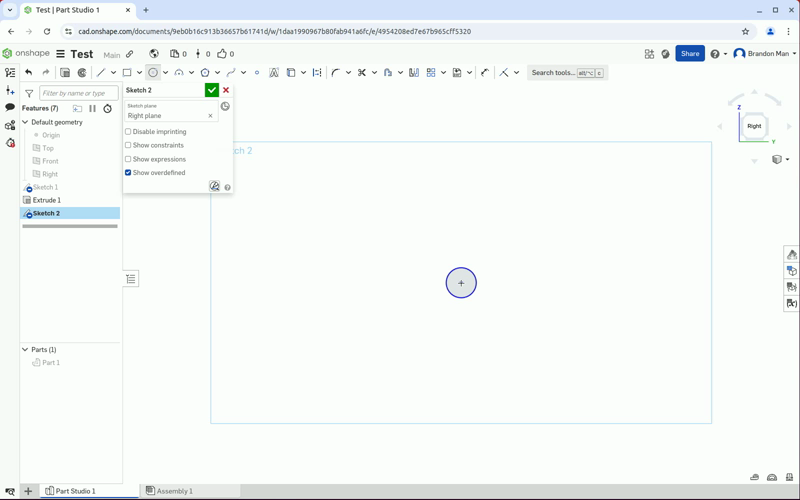
click(461, 282)
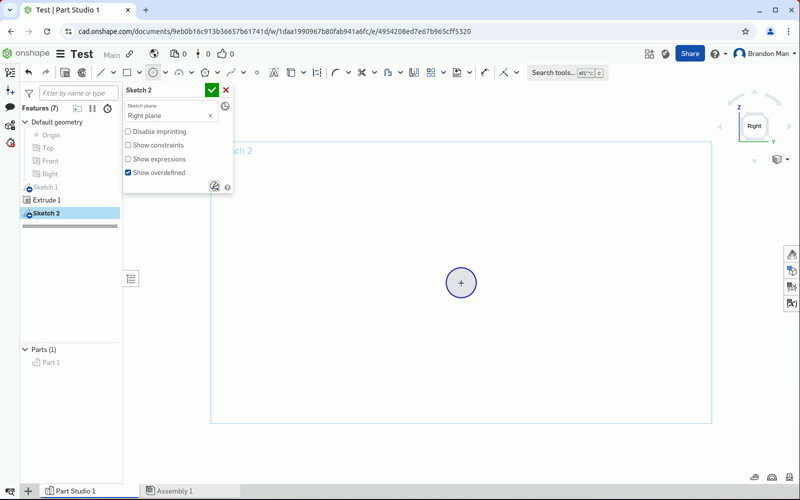
key_up(shift)
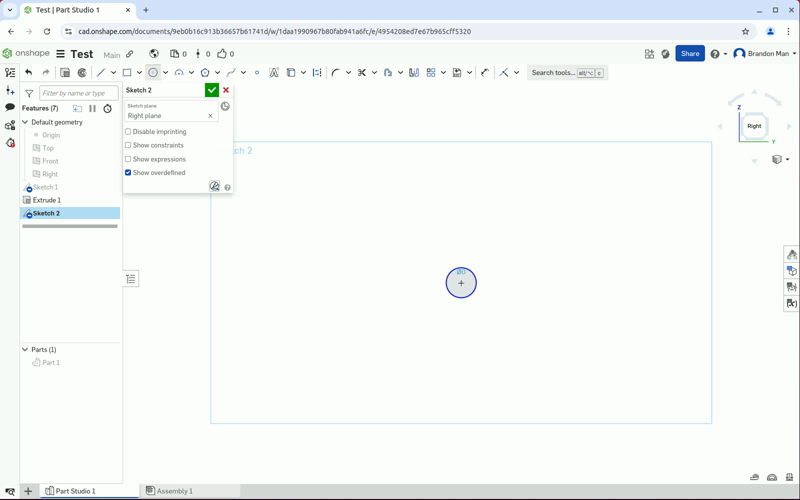
mouse_move(473, 282)
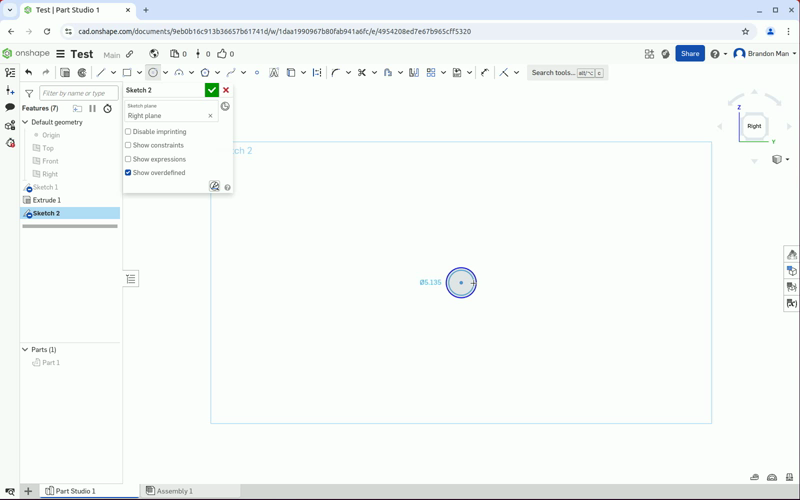
scroll(6)
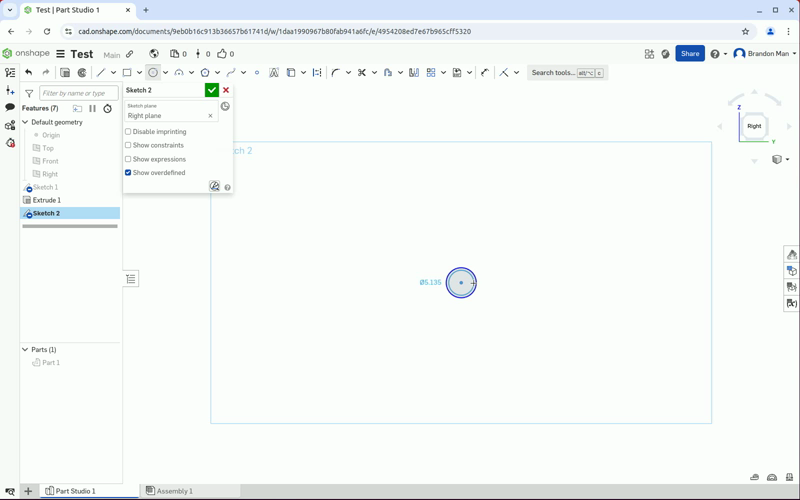
scroll(6)
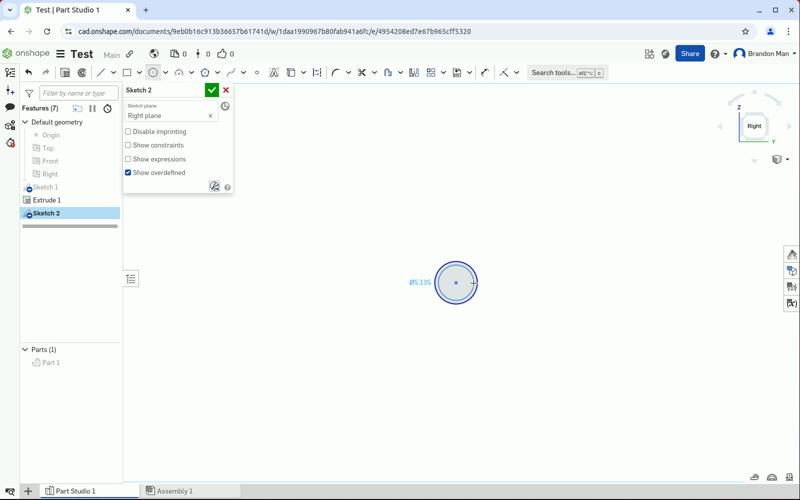
scroll(6)
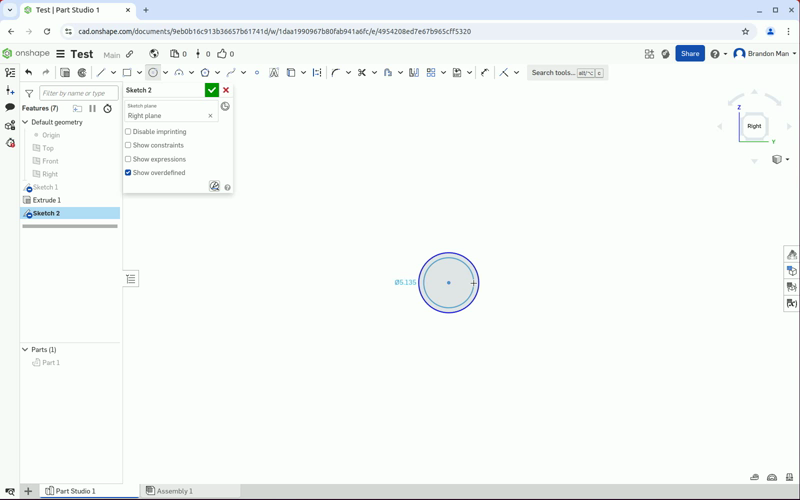
scroll(6)
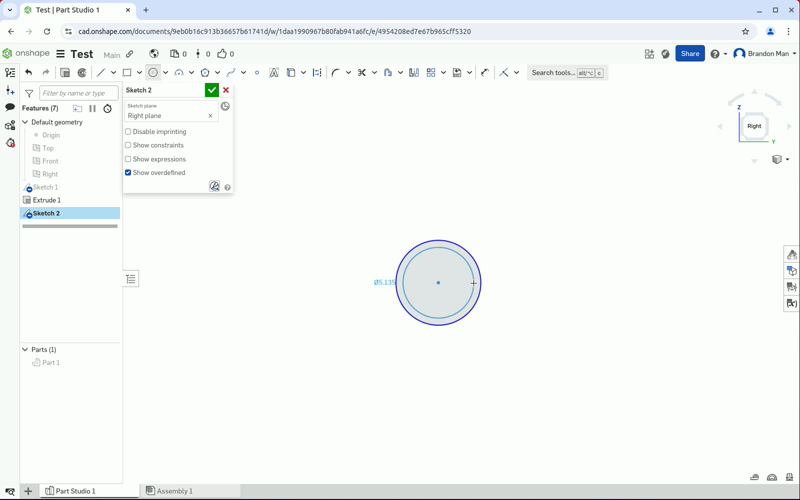
scroll(6)
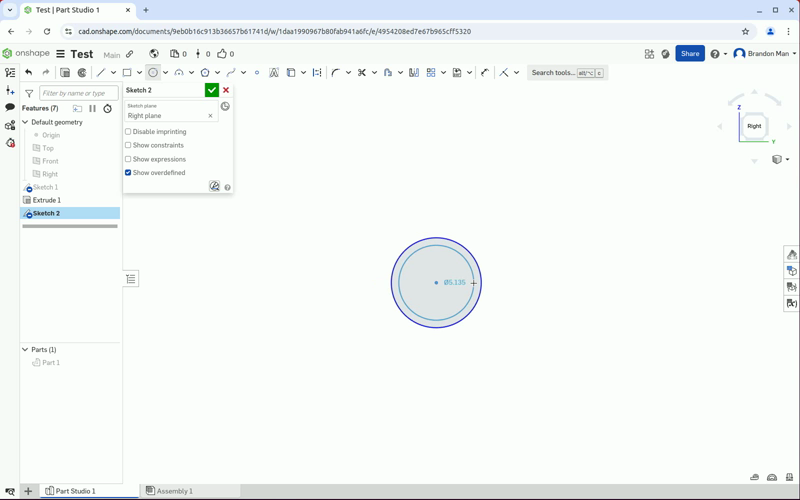
scroll(6)
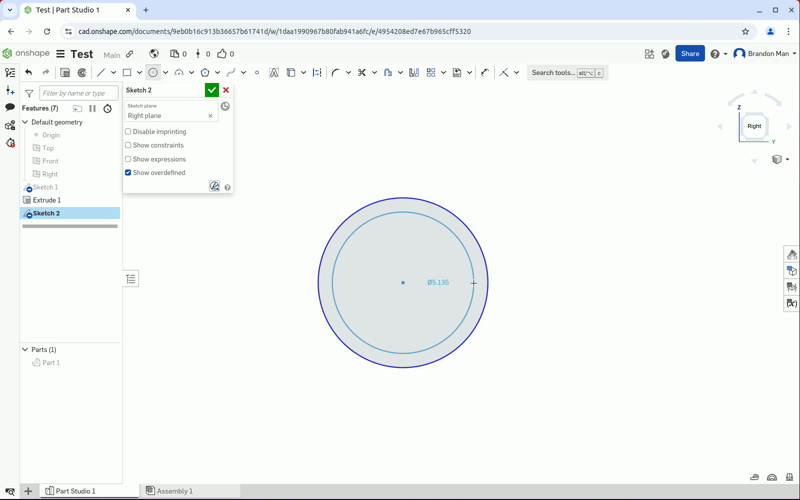
scroll(6)
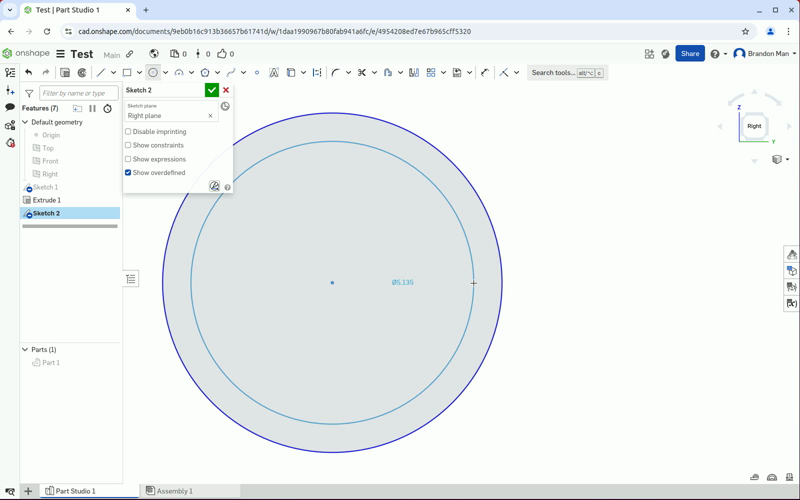
click(473, 282)
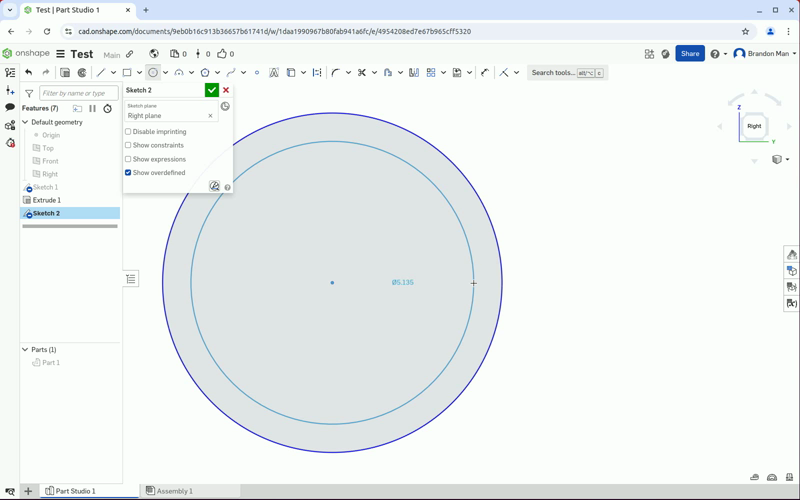
scroll(-6)
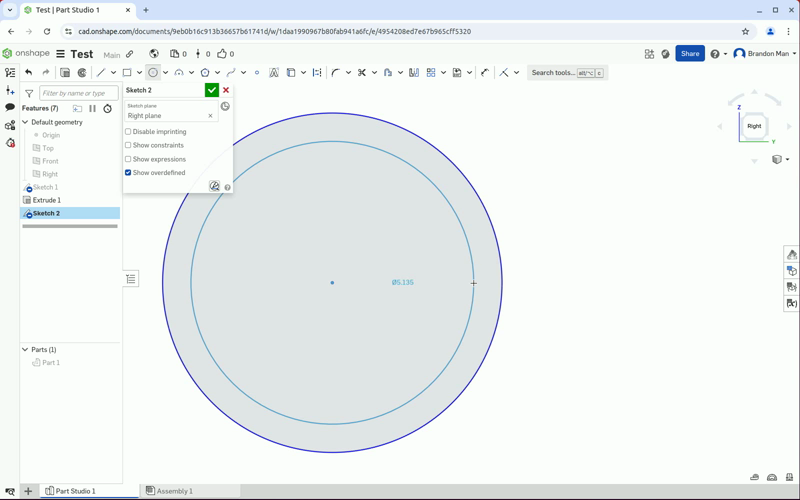
scroll(-6)
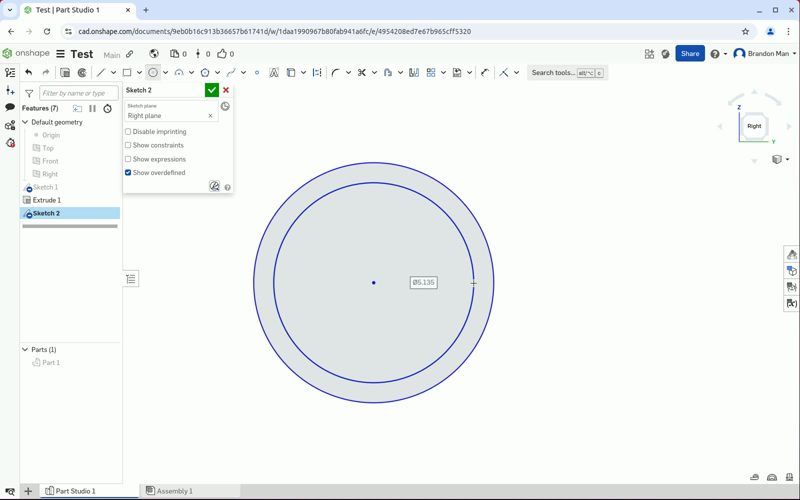
scroll(-6)
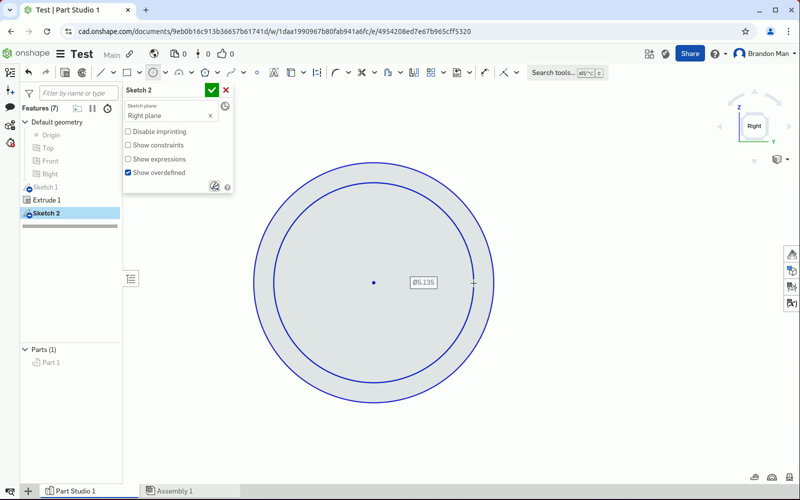
scroll(-6)
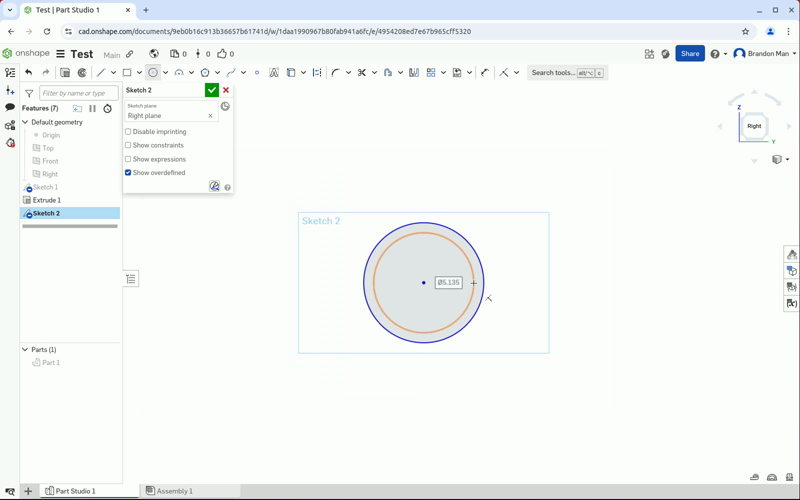
scroll(-6)
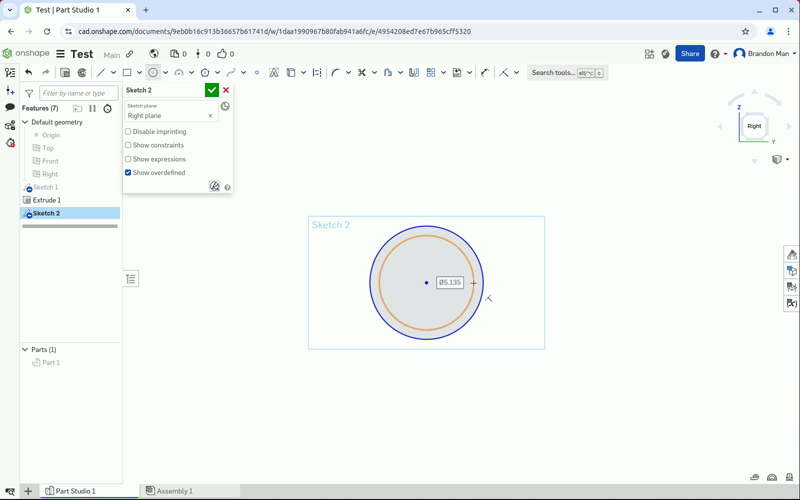
scroll(-6)
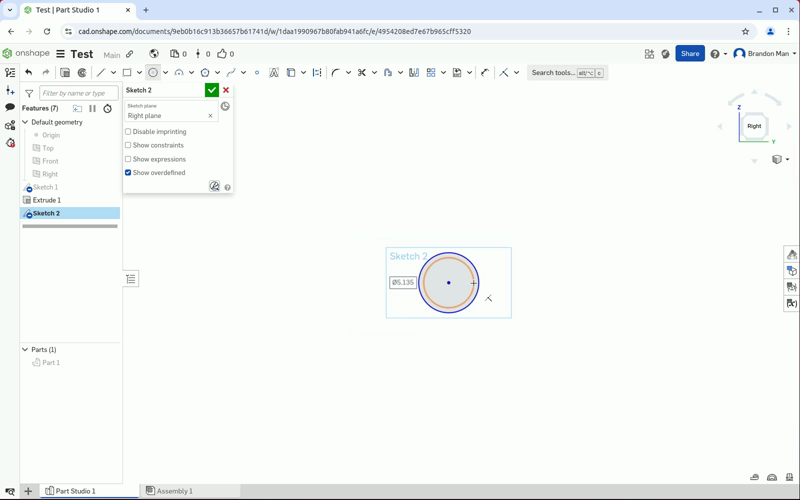
scroll(-6)
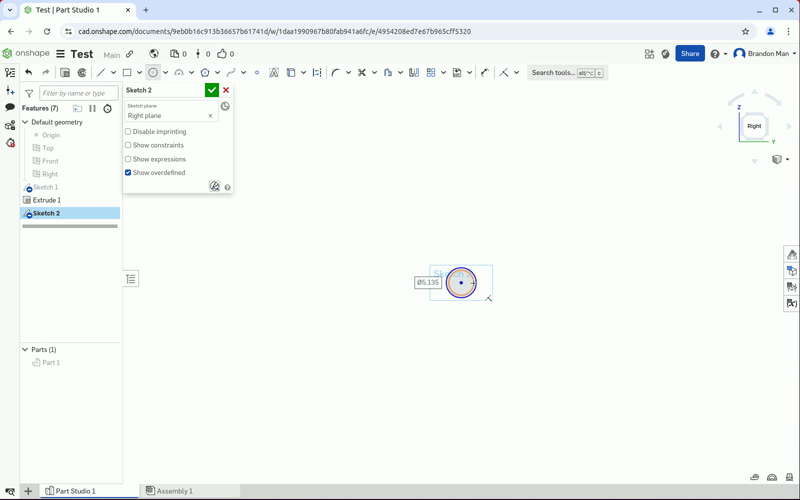
key(esc)
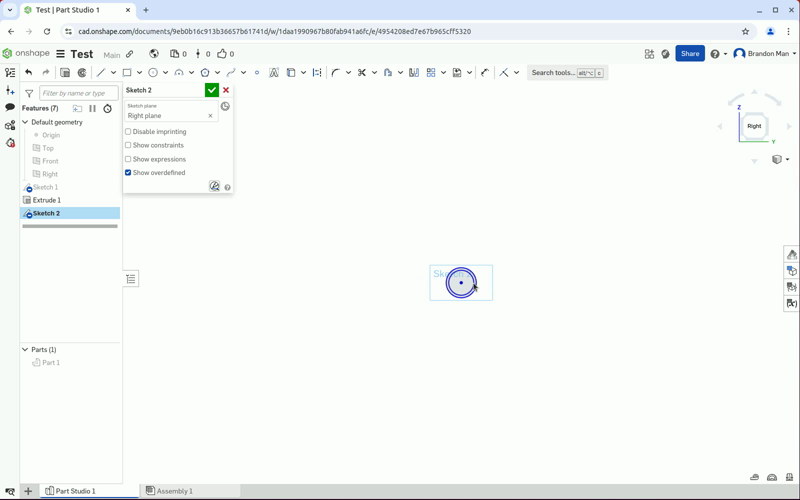
mouse_move(466, 271)
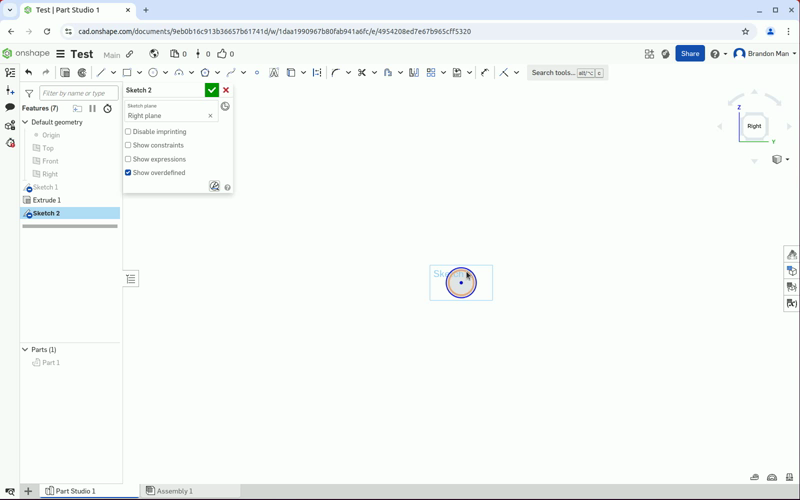
scroll(6)
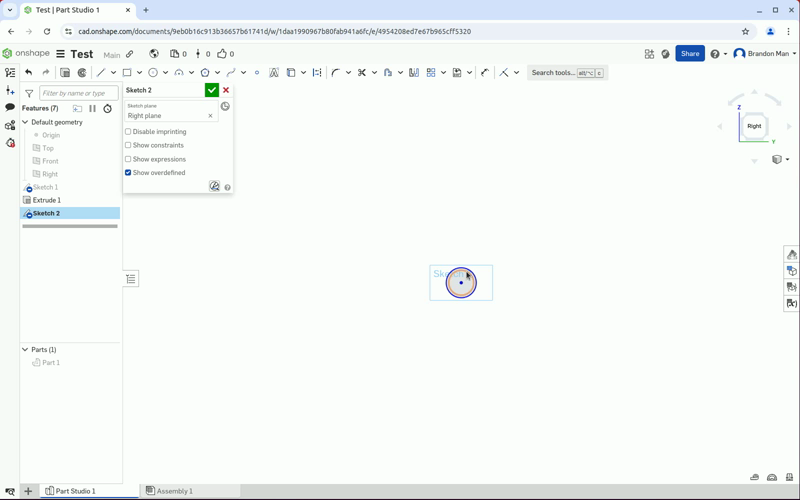
scroll(6)
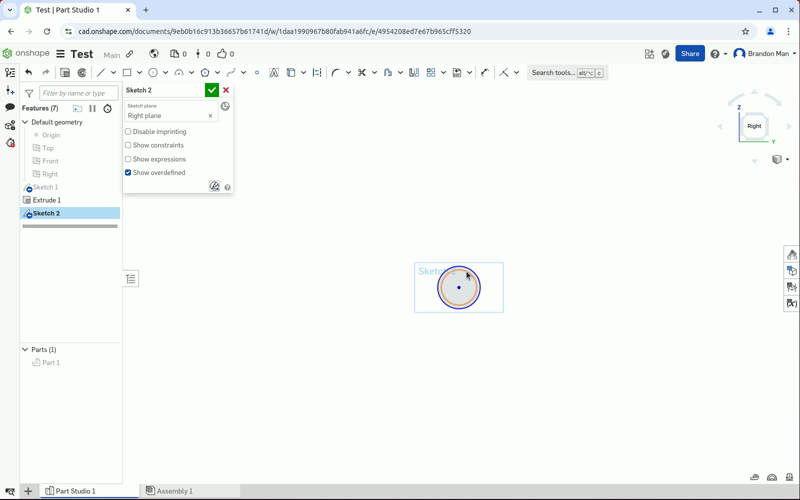
scroll(6)
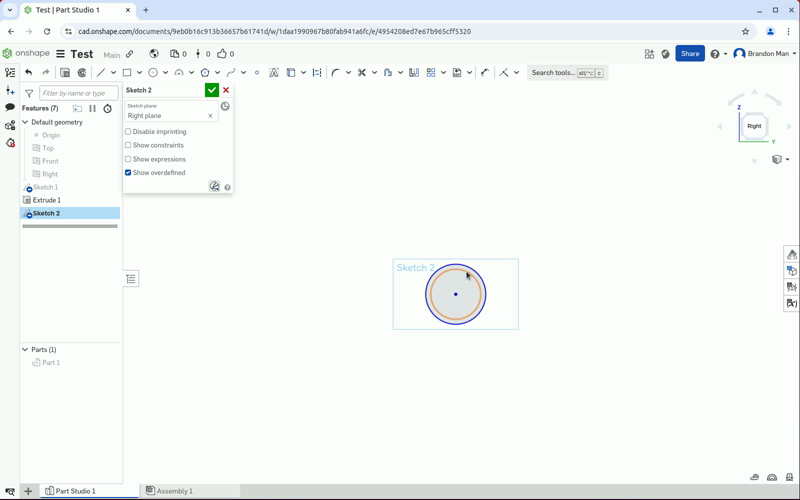
scroll(6)
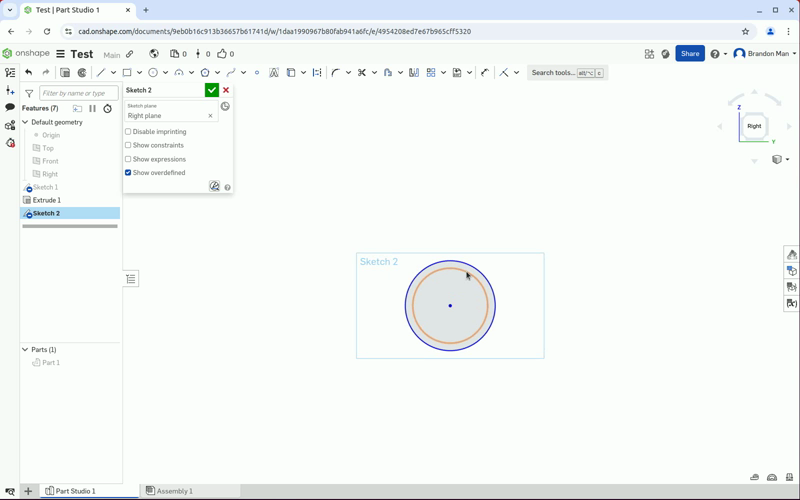
scroll(6)
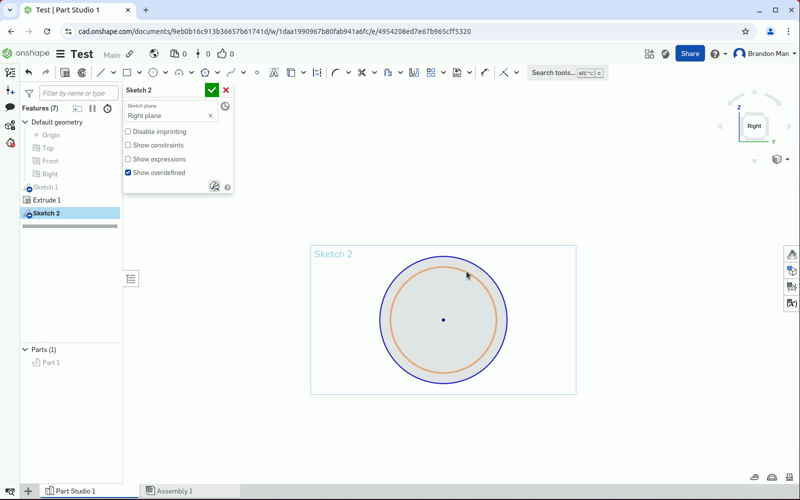
scroll(6)
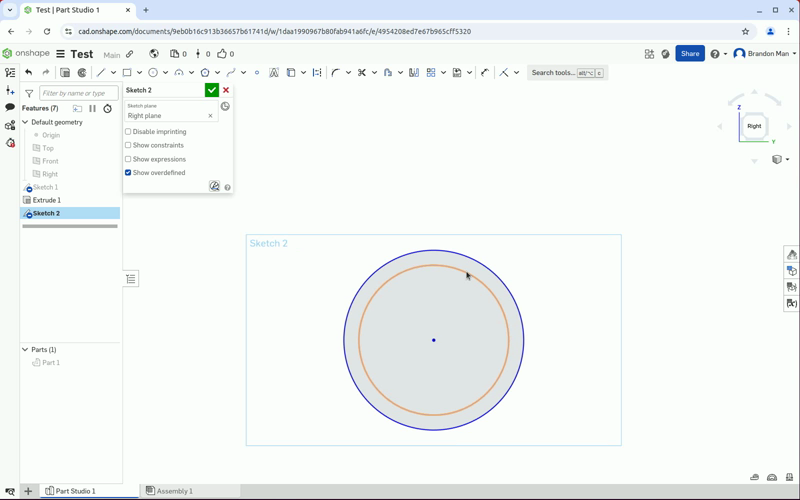
scroll(6)
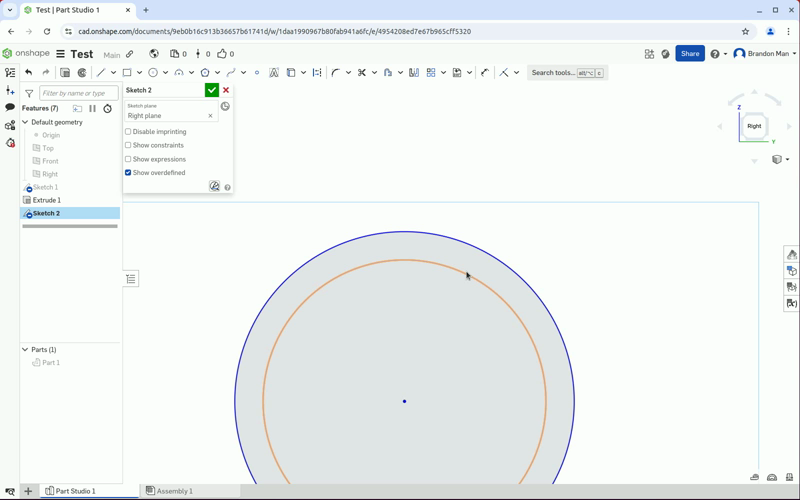
click(466, 271)
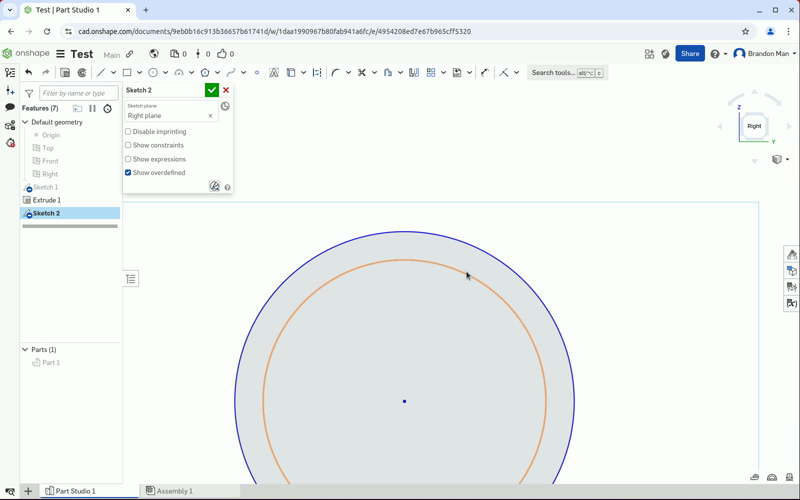
scroll(-6)
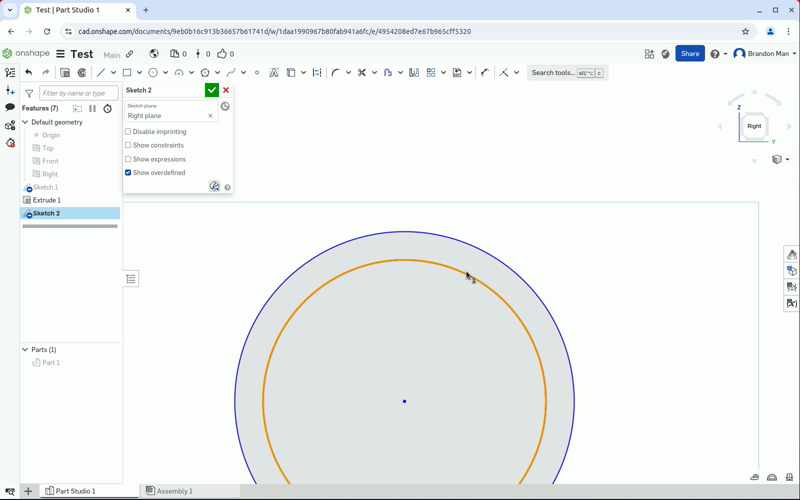
scroll(-6)
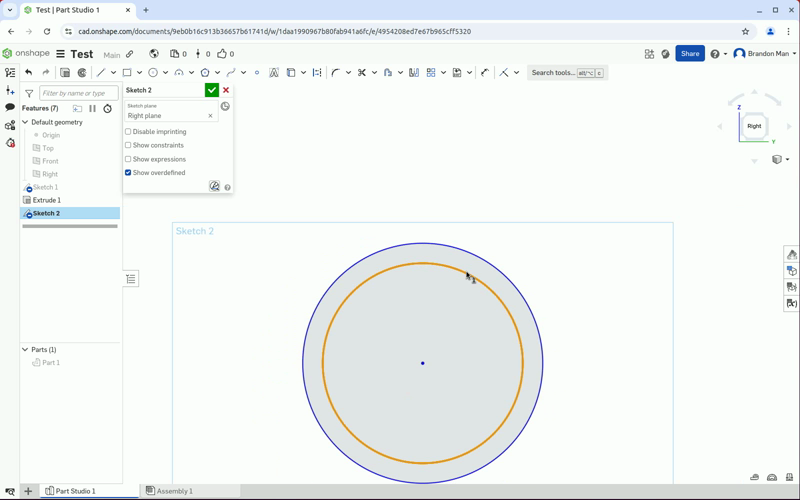
scroll(-6)
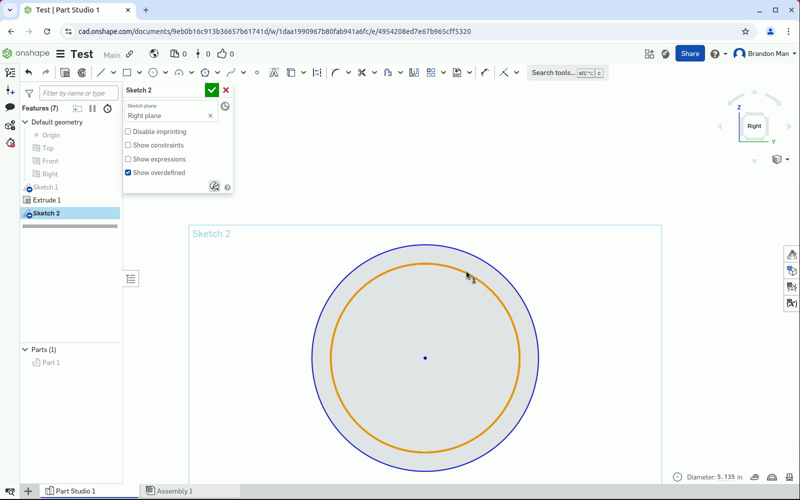
scroll(-6)
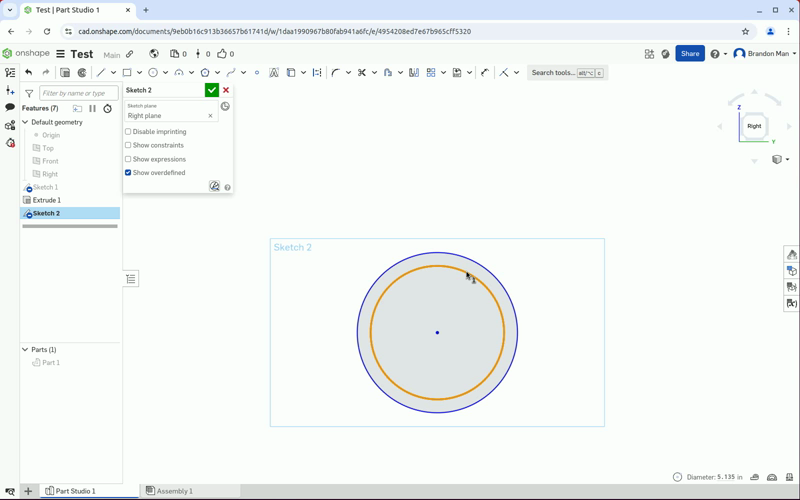
scroll(-6)
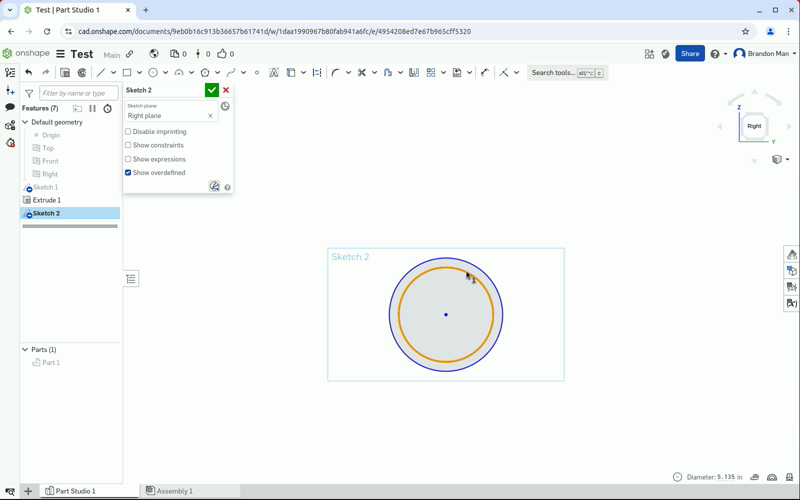
scroll(-6)
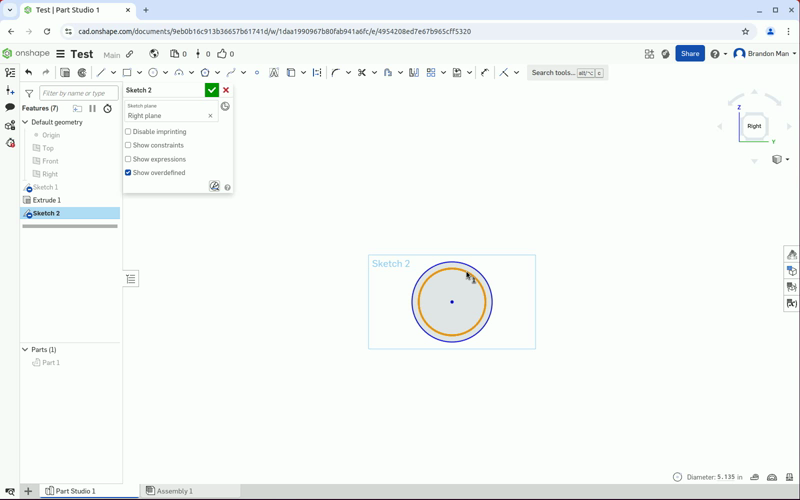
scroll(-6)
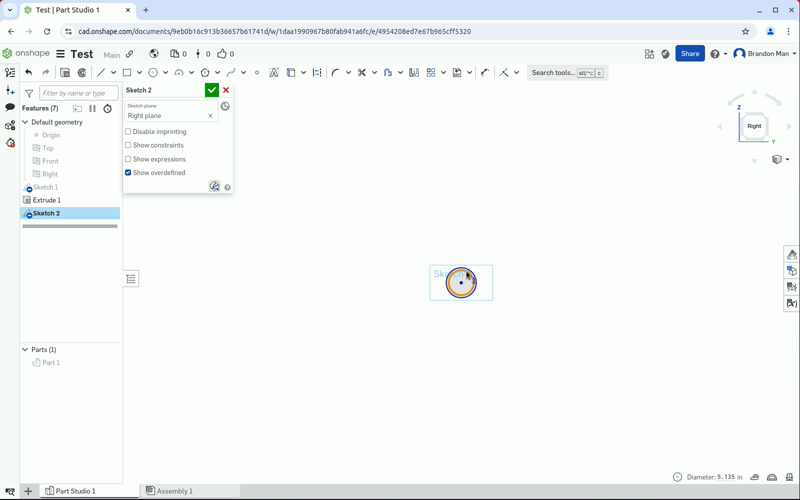
mouse_move(73, 352)
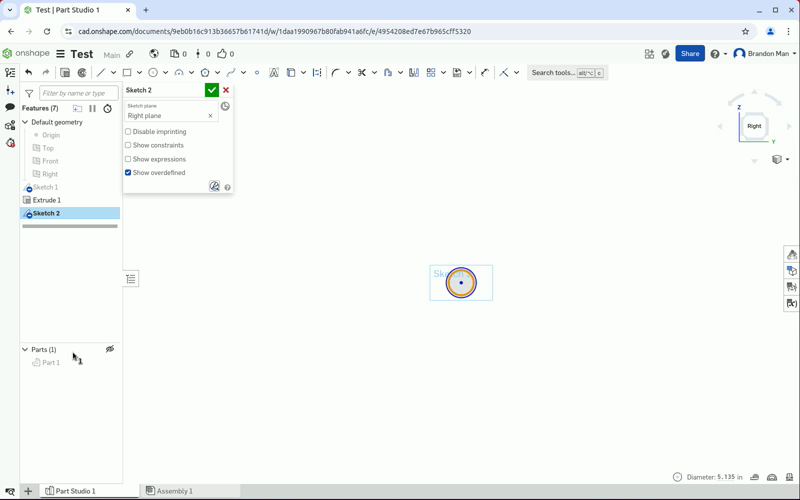
key(shift+y)
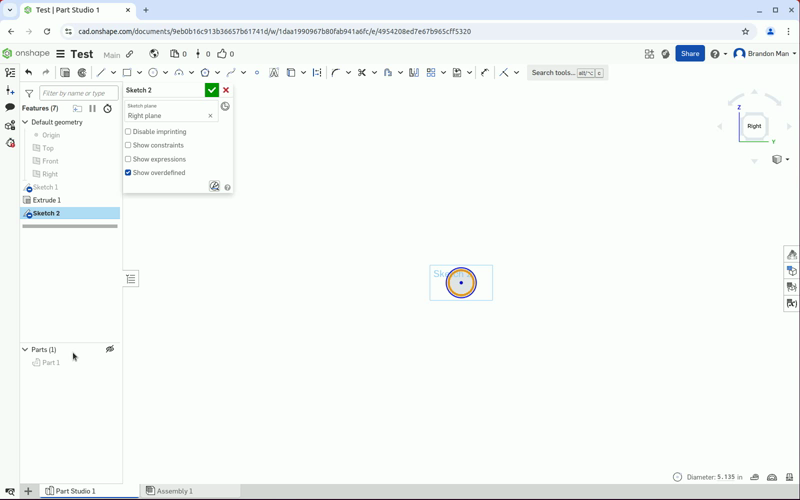
key(shift+e)
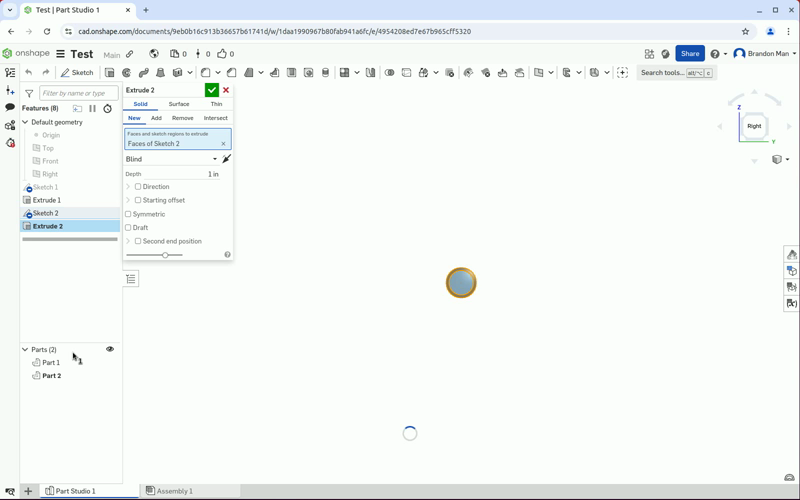
mouse_move(143, 106)
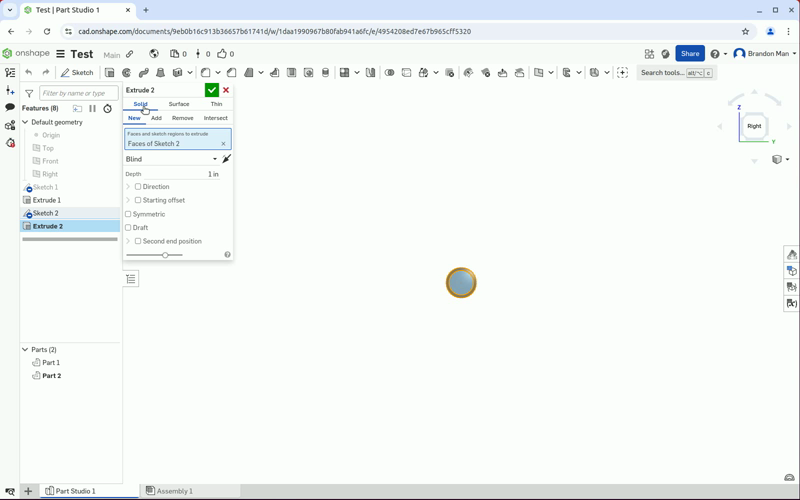
click(143, 106)
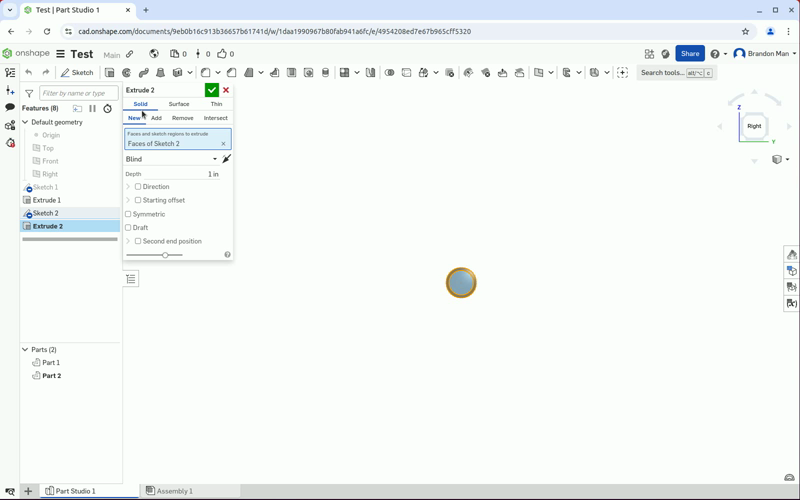
mouse_move(137, 120)
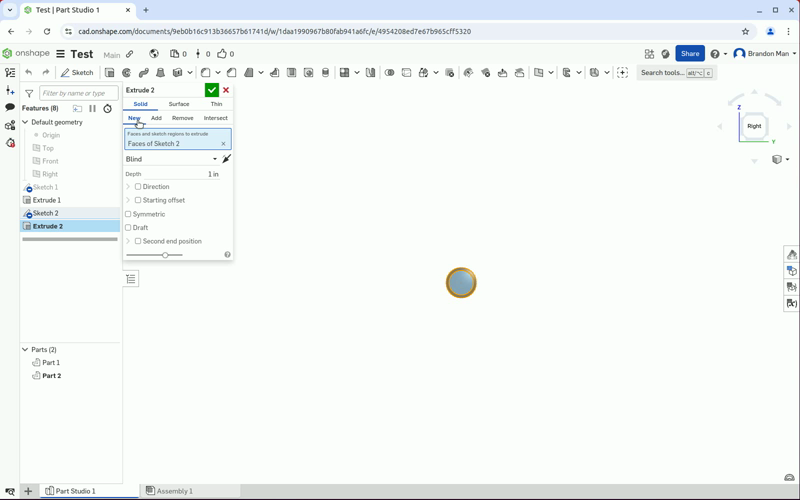
click(137, 120)
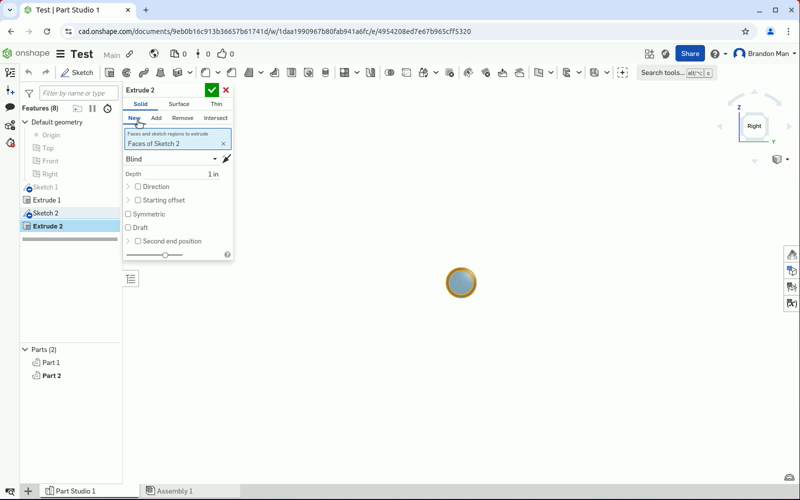
key(tab, 4)
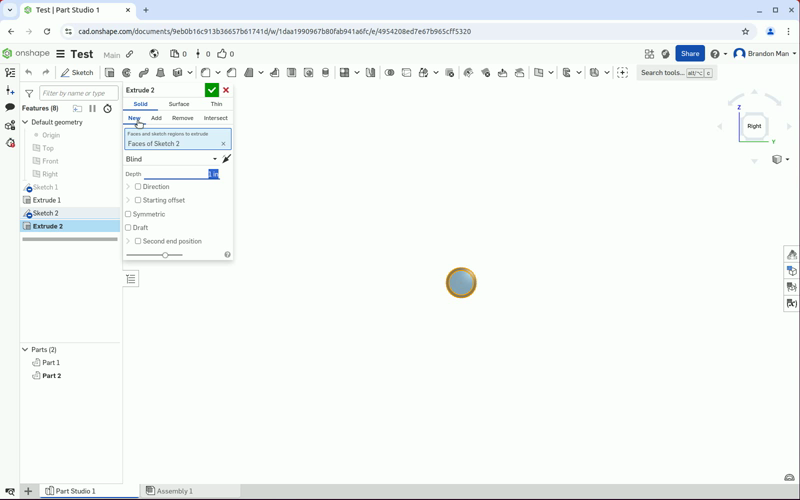
text(-3.611)
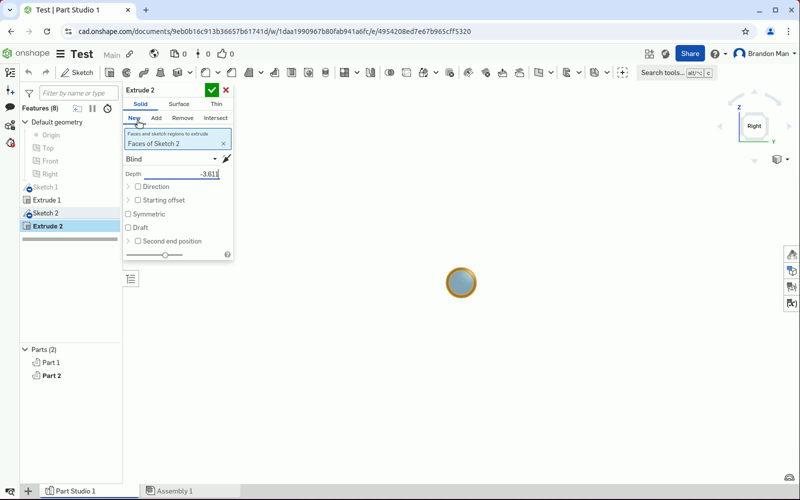
key(enter)
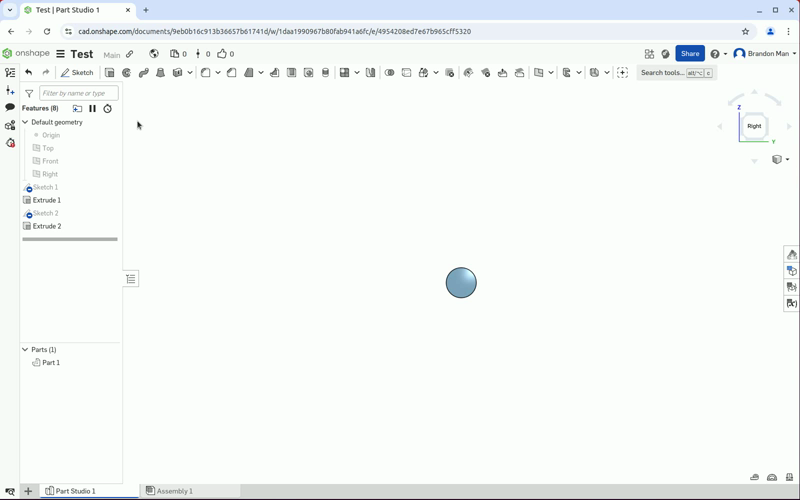
key(shift+h)
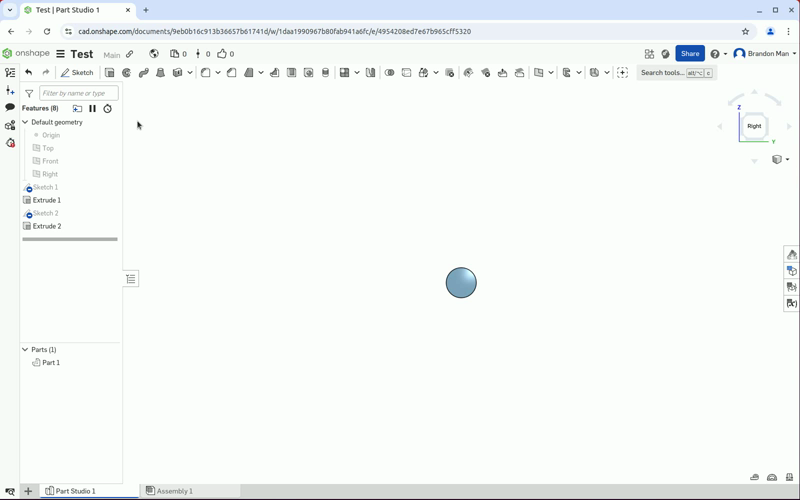
key(shift+h)
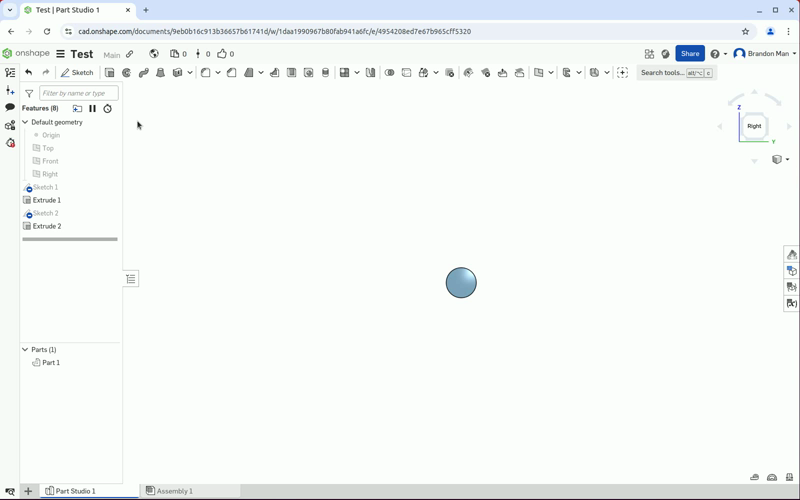
mouse_move(73, 189)
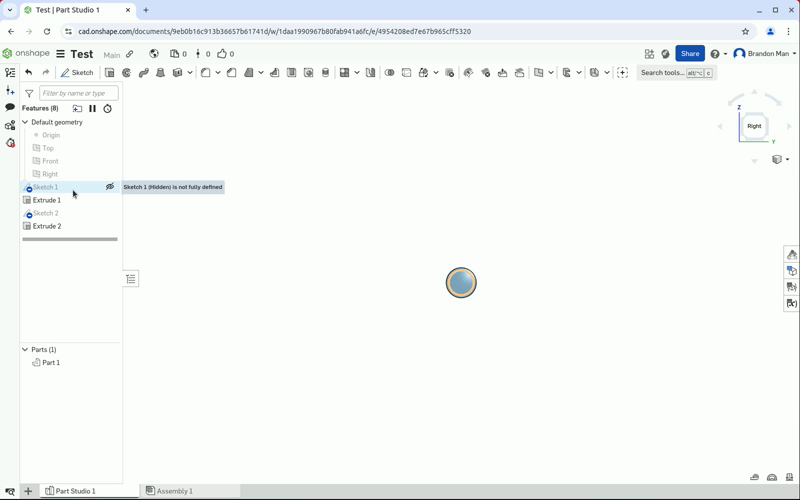
click(73, 189)
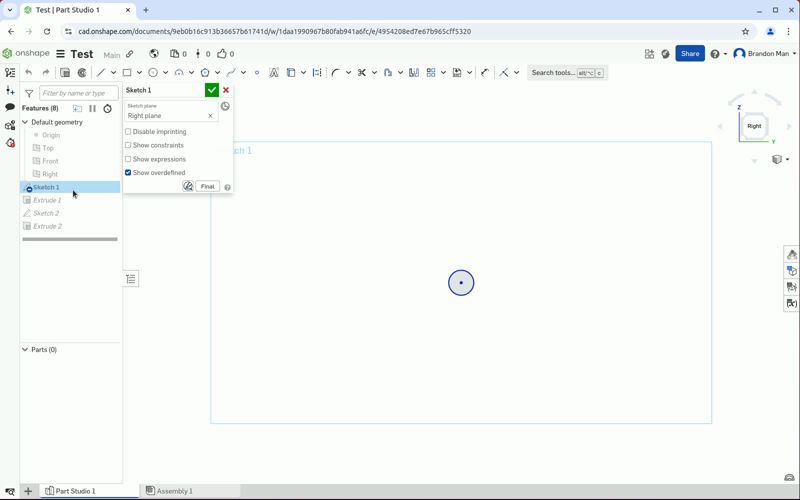
mouse_move(229, 92)
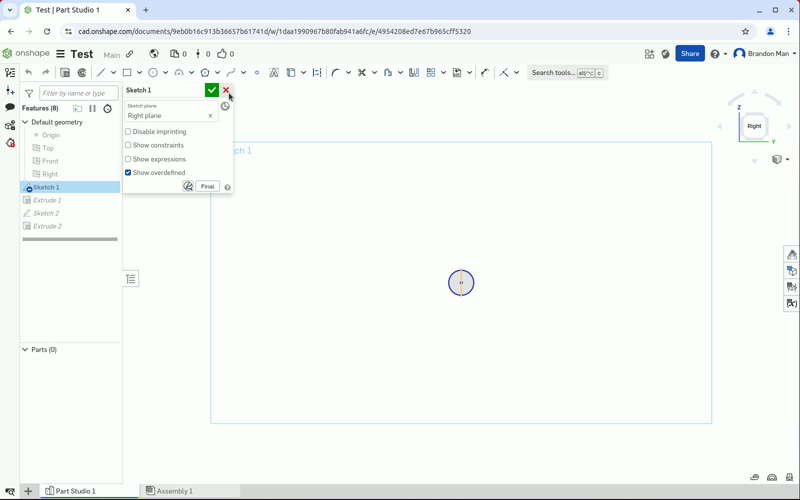
click(229, 92)
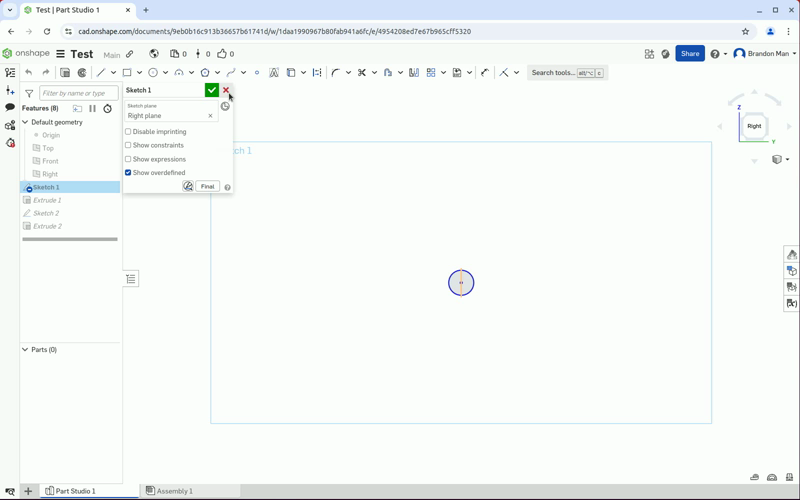
key(shift+s)
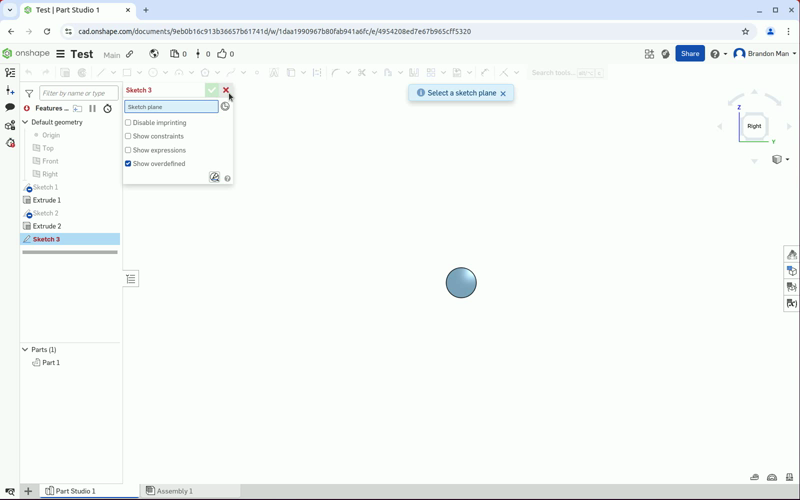
mouse_move(73, 176)
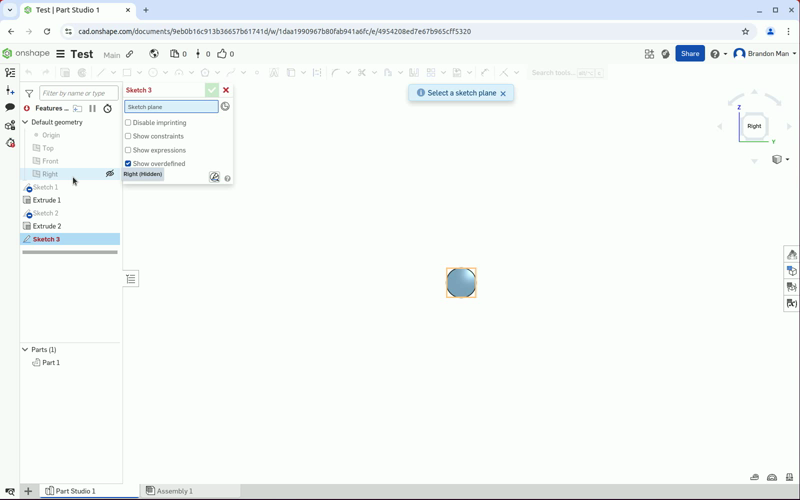
click(73, 176)
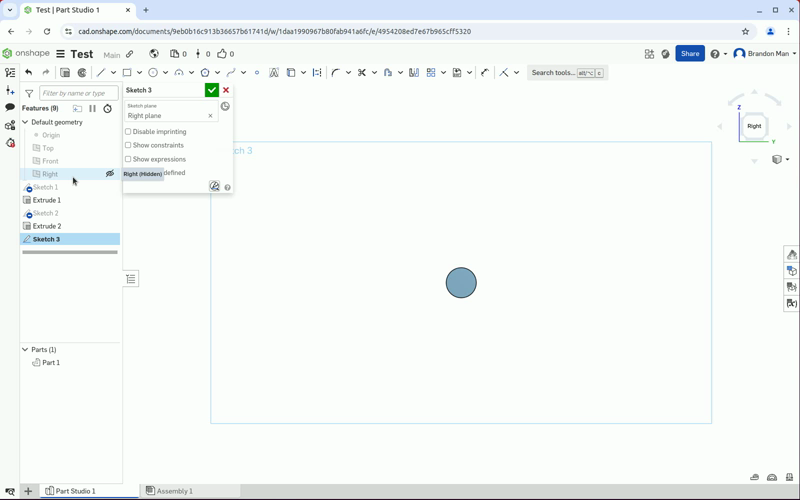
mouse_move(73, 352)
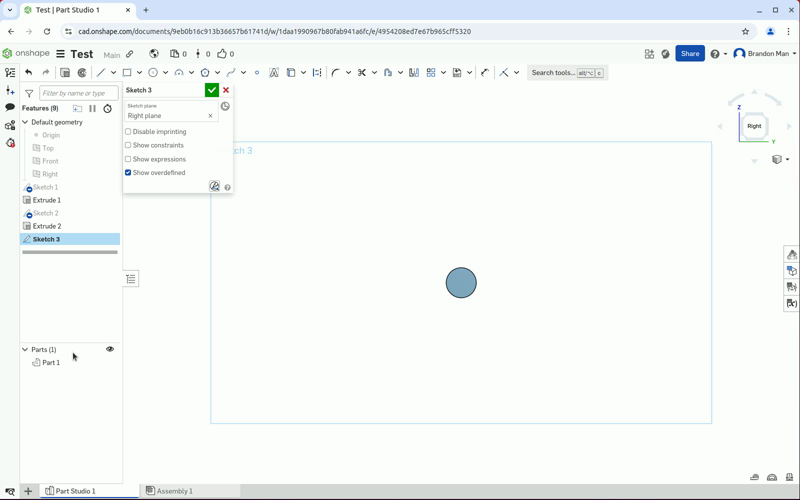
key(y)
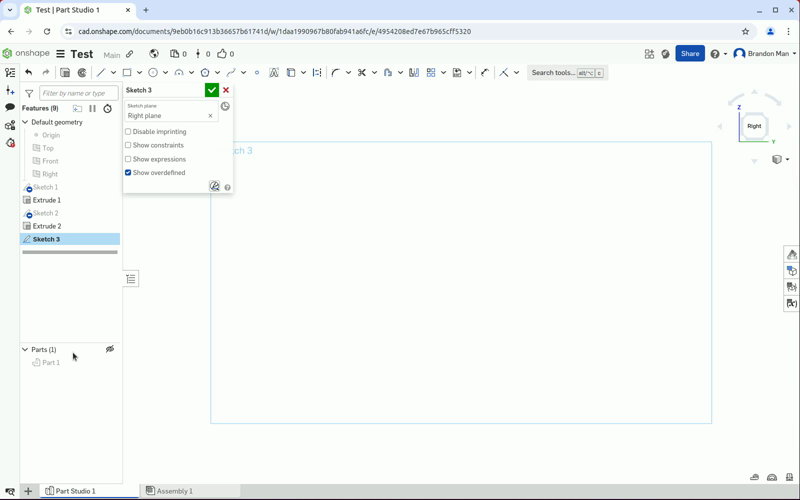
key(c)
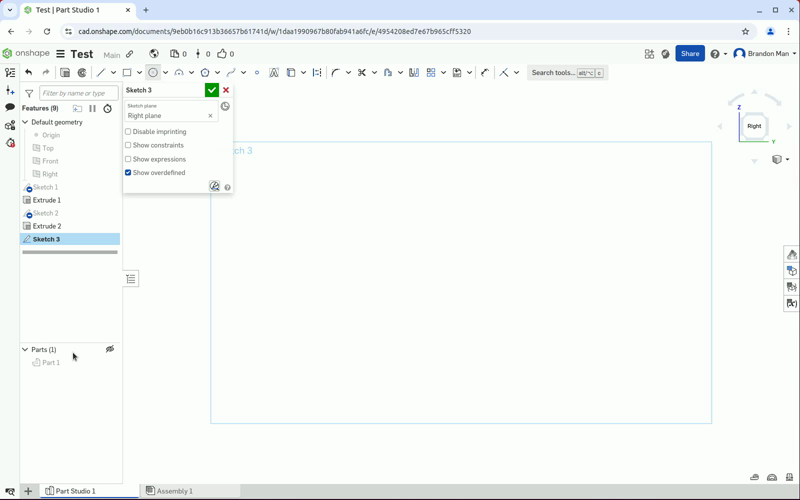
key_down(shift)
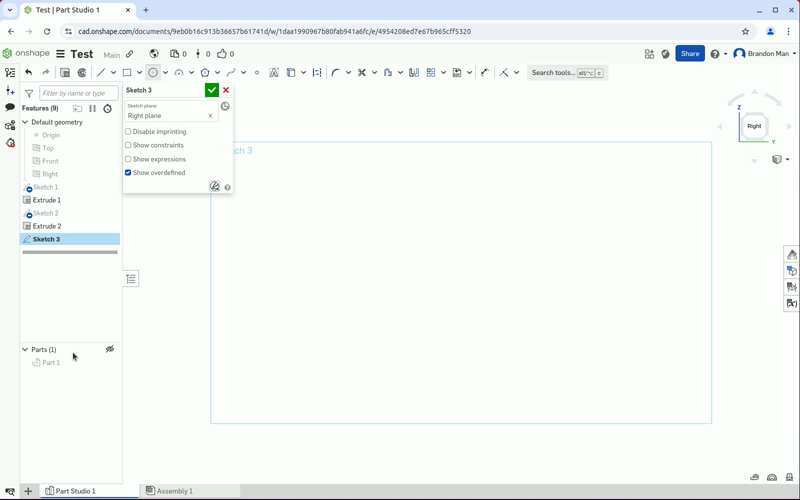
mouse_move(461, 282)
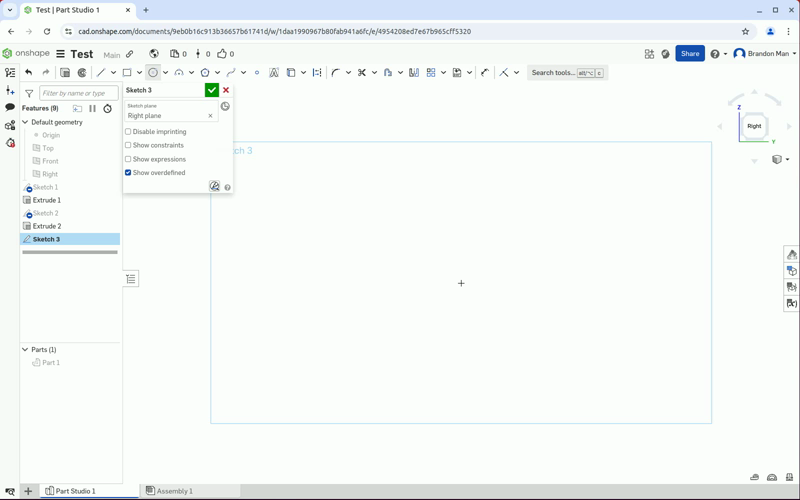
click(461, 282)
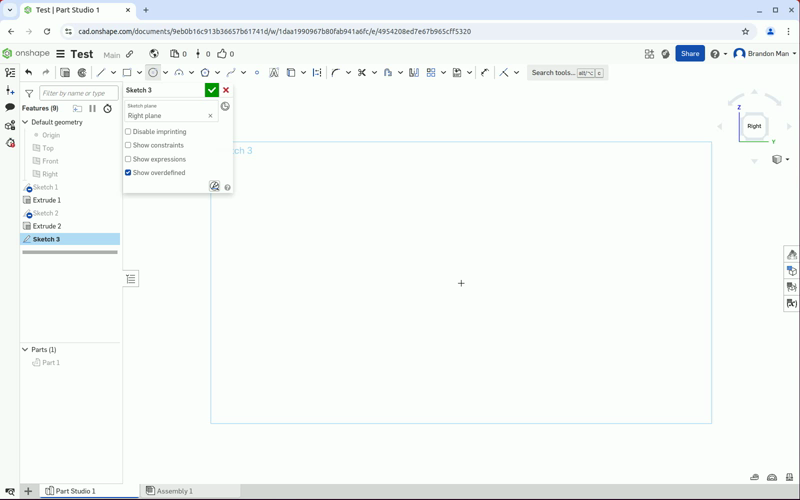
key_up(shift)
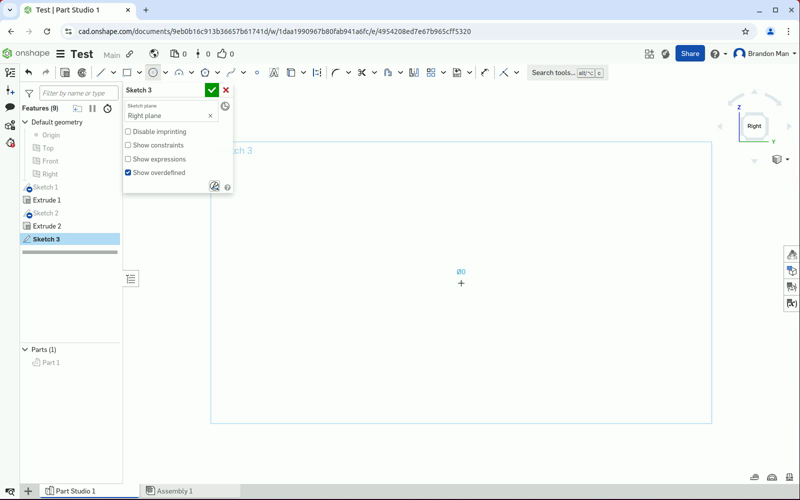
mouse_move(473, 282)
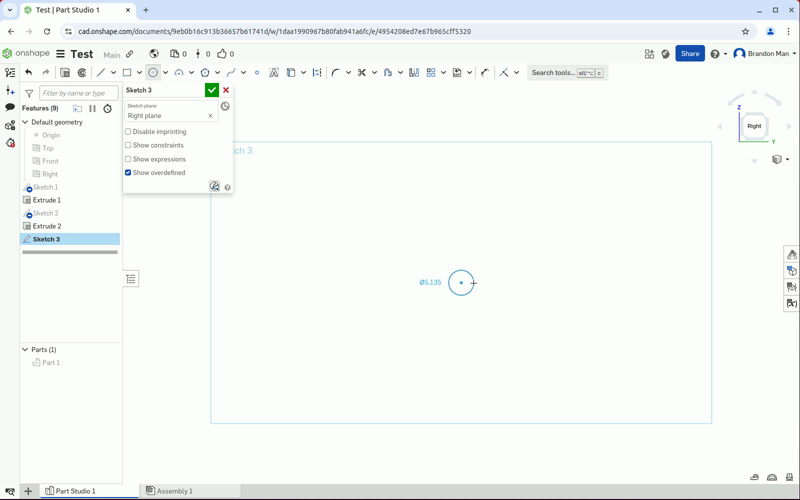
click(473, 282)
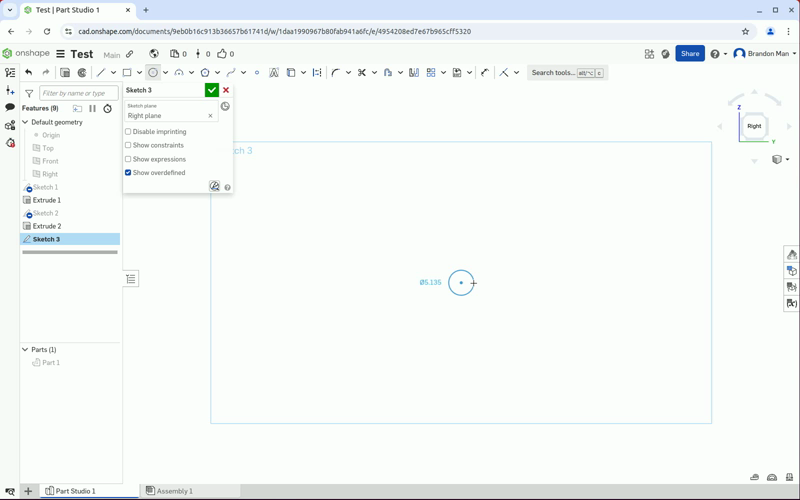
key(esc)
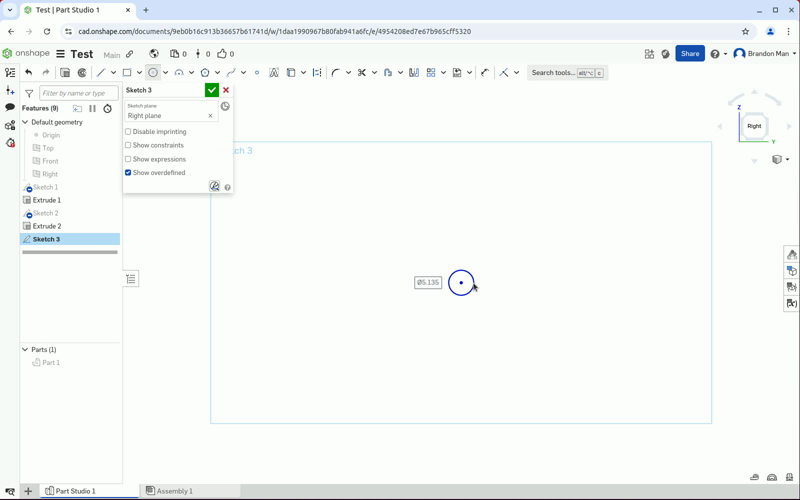
mouse_move(459, 276)
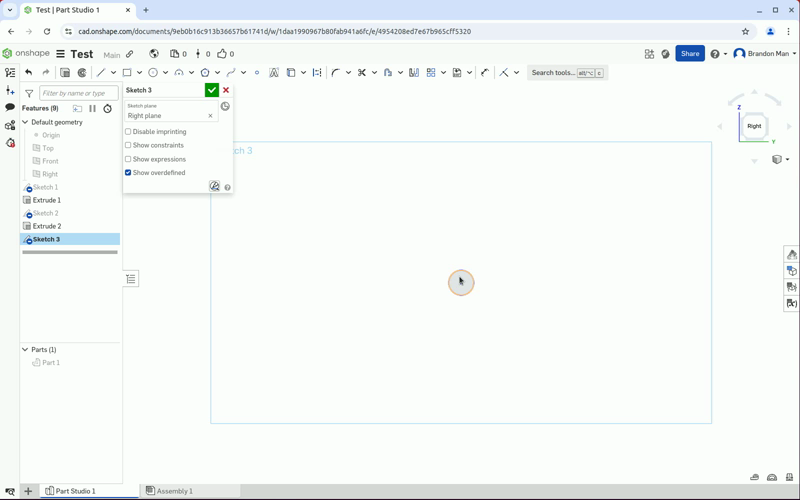
scroll(6)
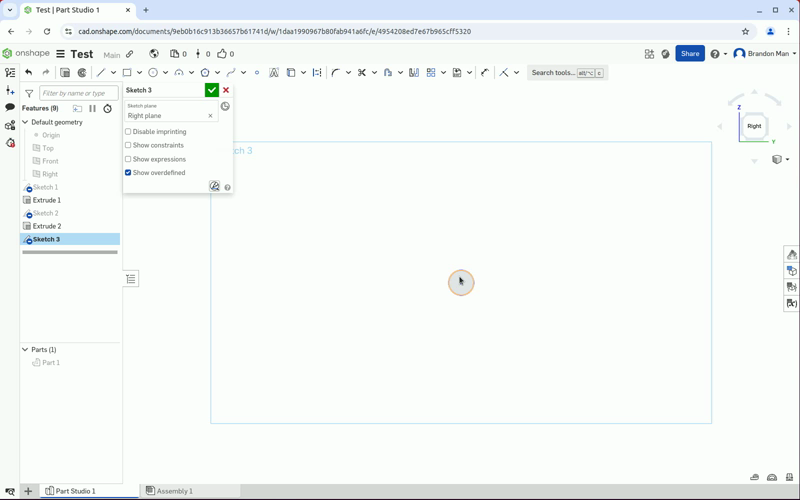
scroll(6)
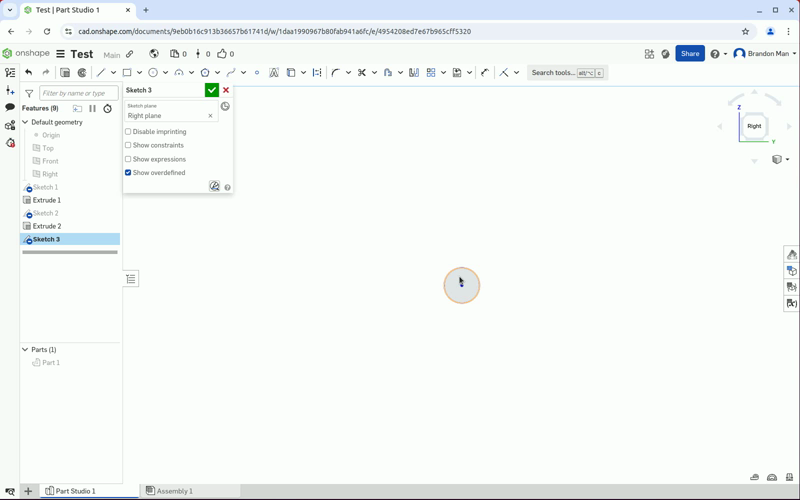
scroll(6)
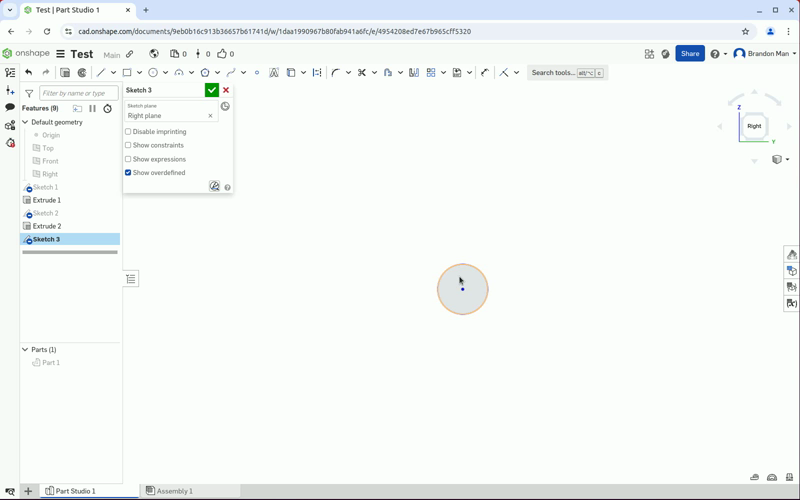
scroll(6)
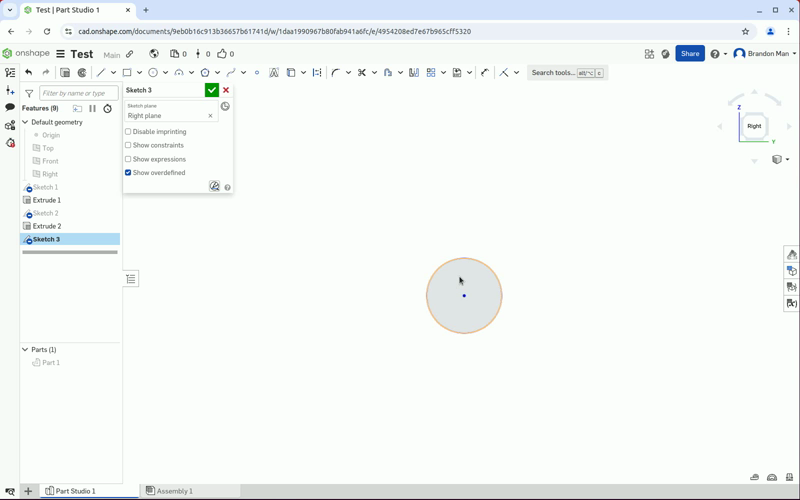
scroll(6)
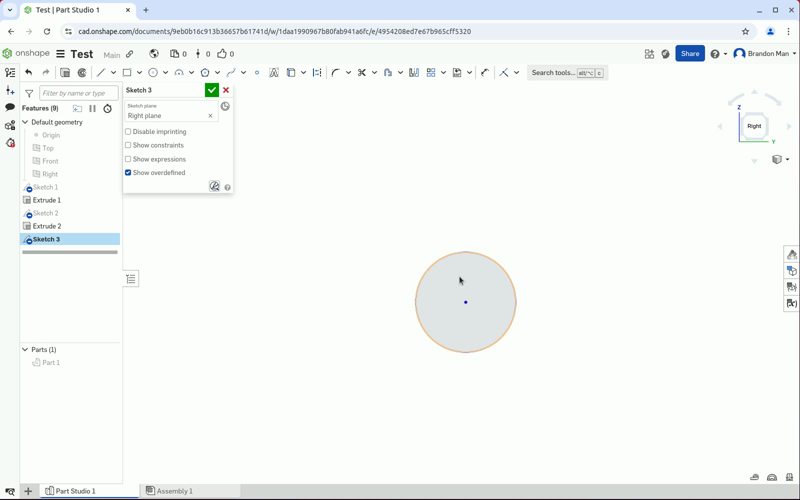
scroll(6)
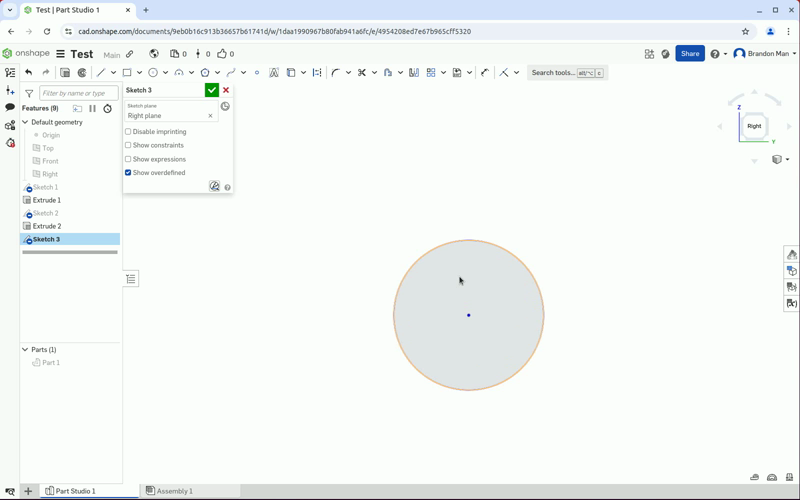
scroll(6)
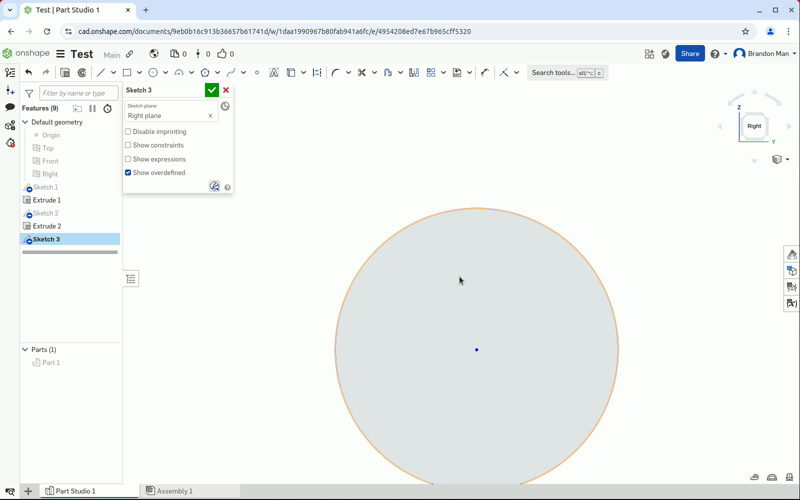
click(459, 276)
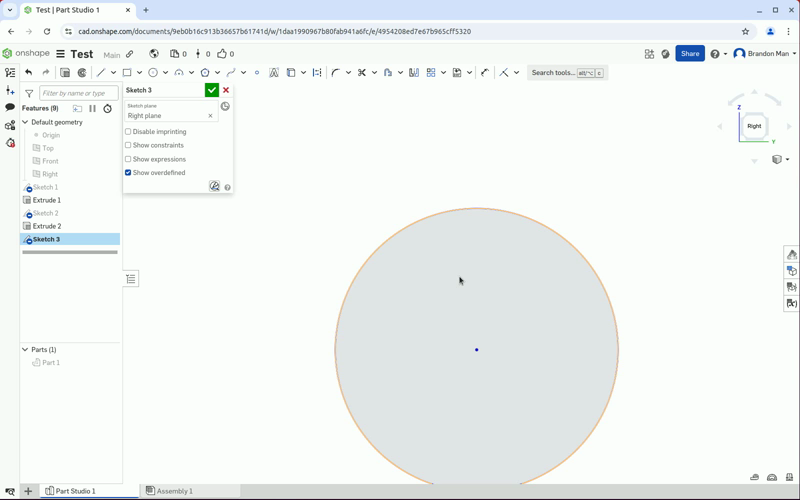
scroll(-6)
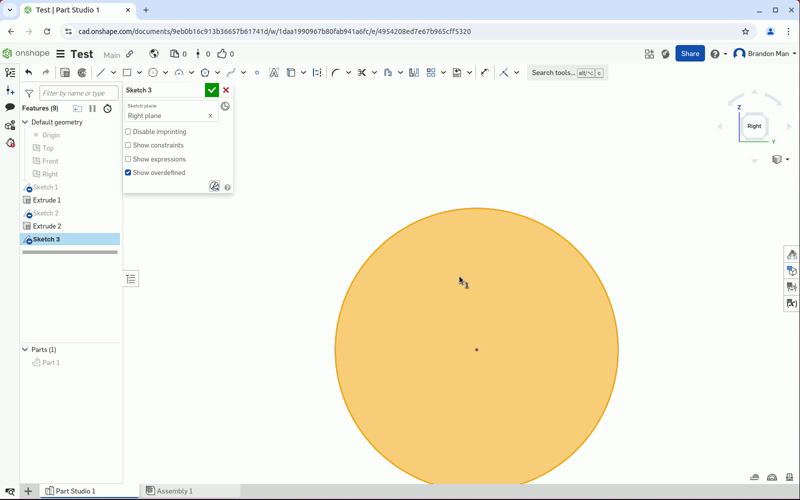
scroll(-6)
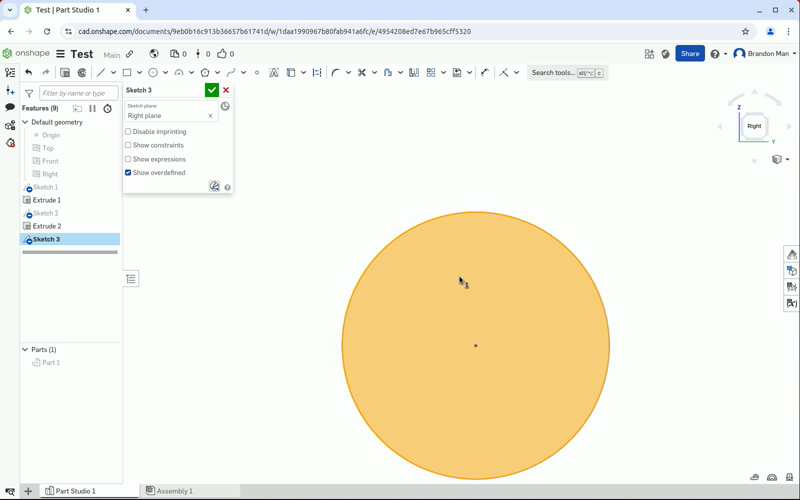
scroll(-6)
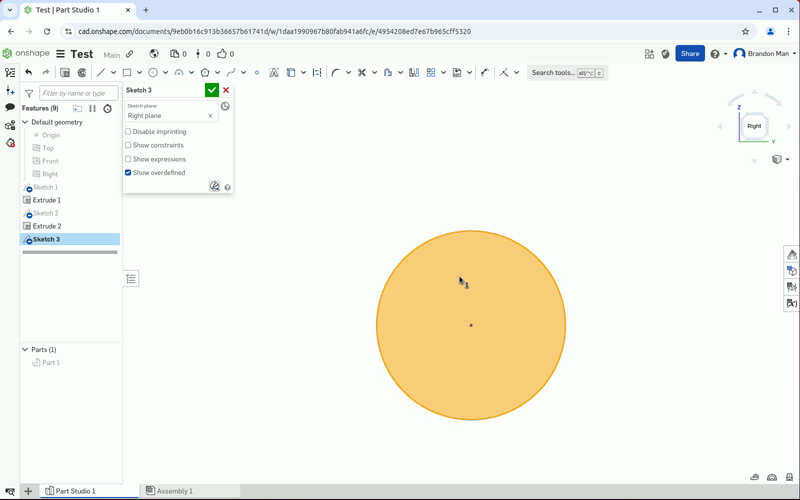
scroll(-6)
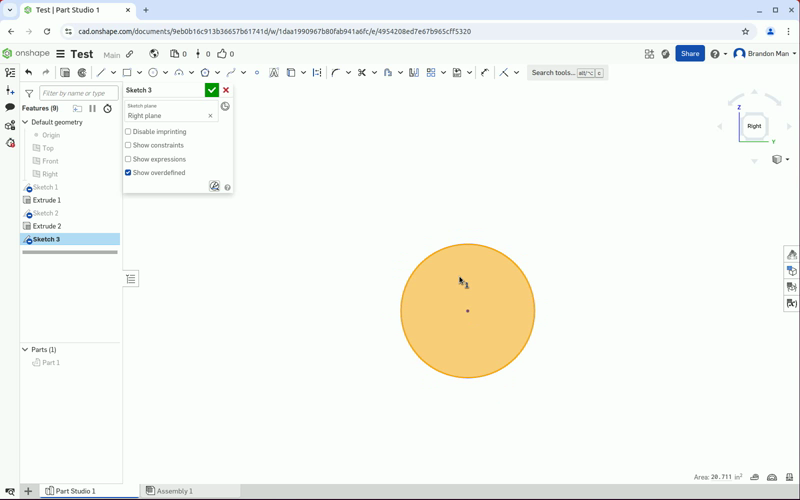
scroll(-6)
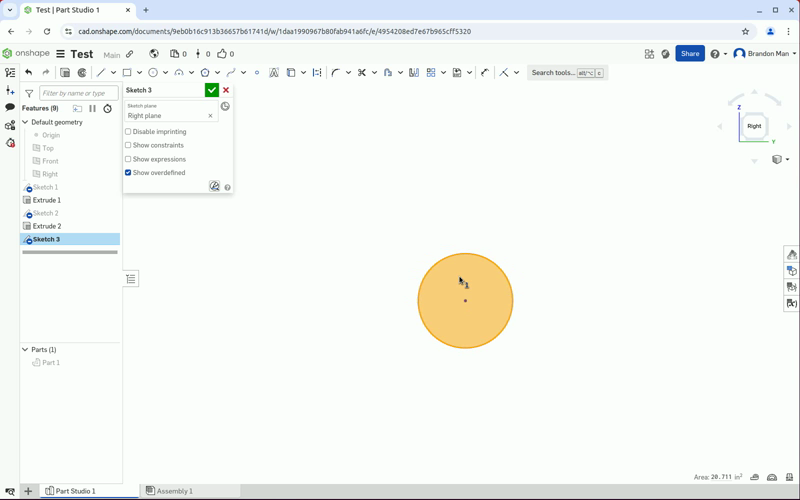
scroll(-6)
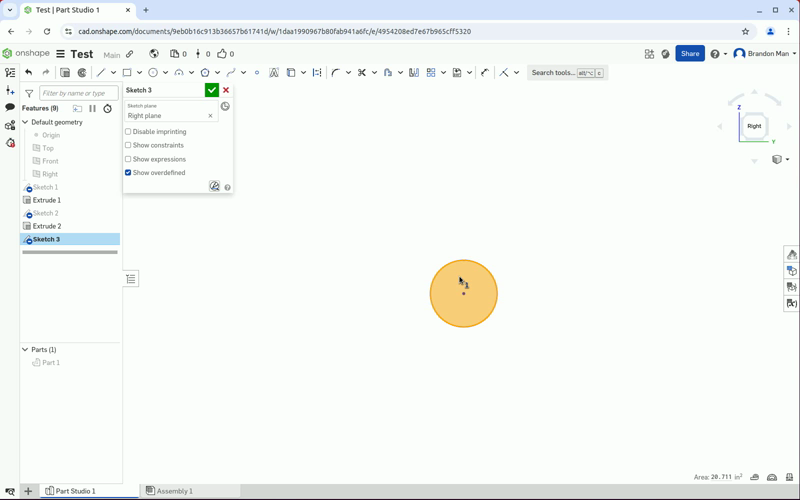
scroll(-6)
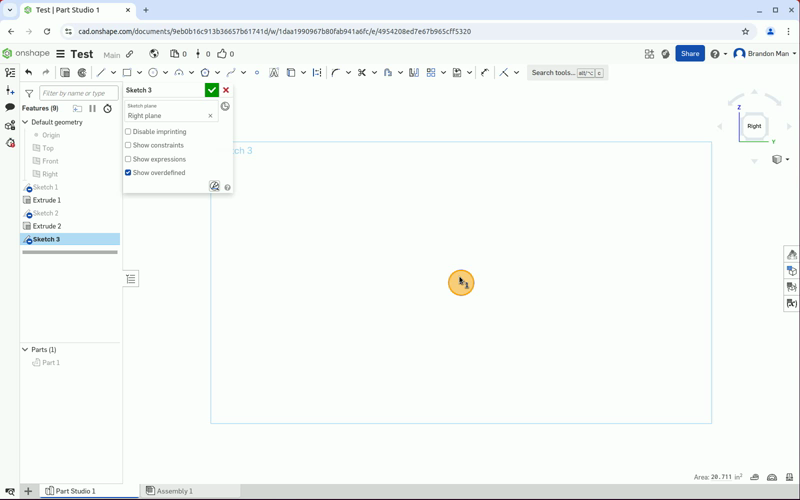
mouse_move(73, 352)
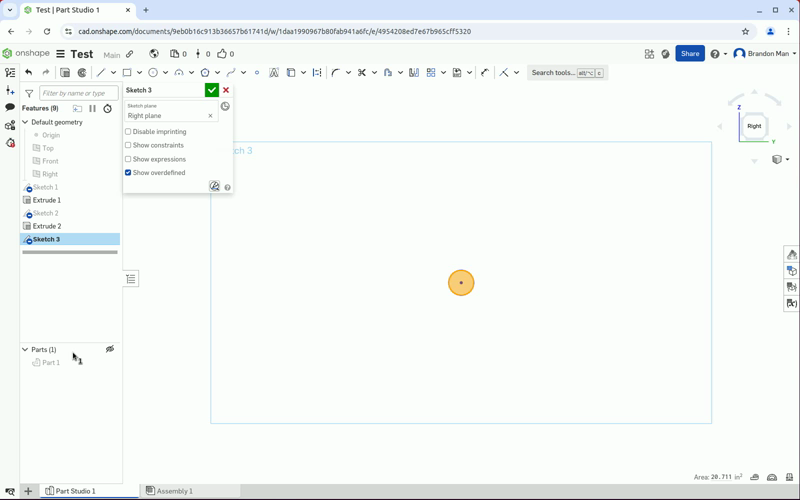
key(shift+y)
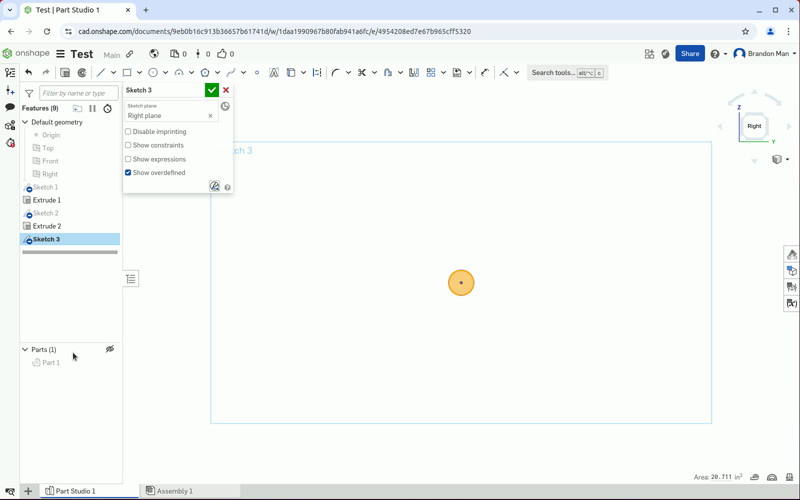
key(shift+e)
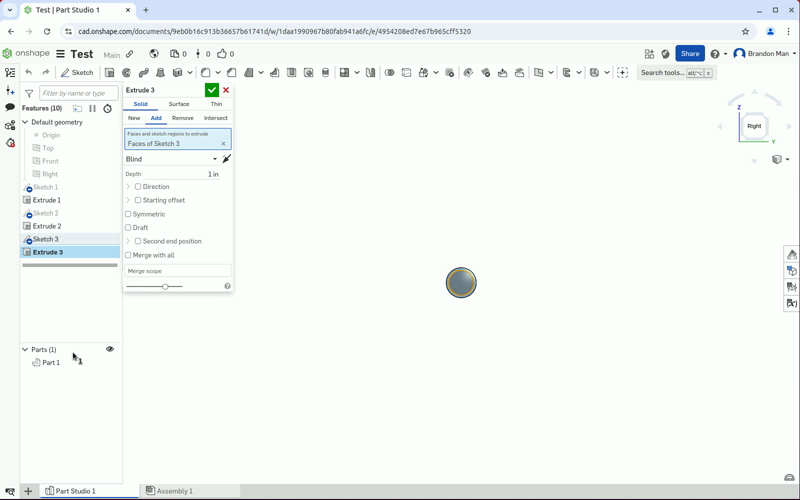
mouse_move(143, 106)
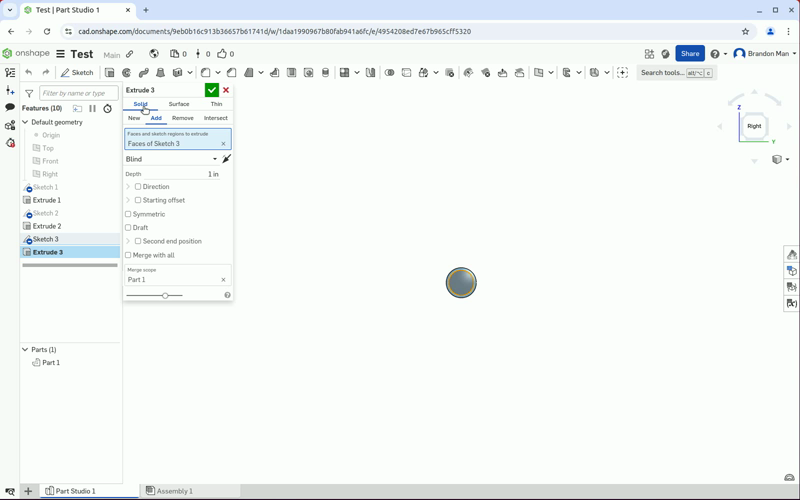
click(143, 106)
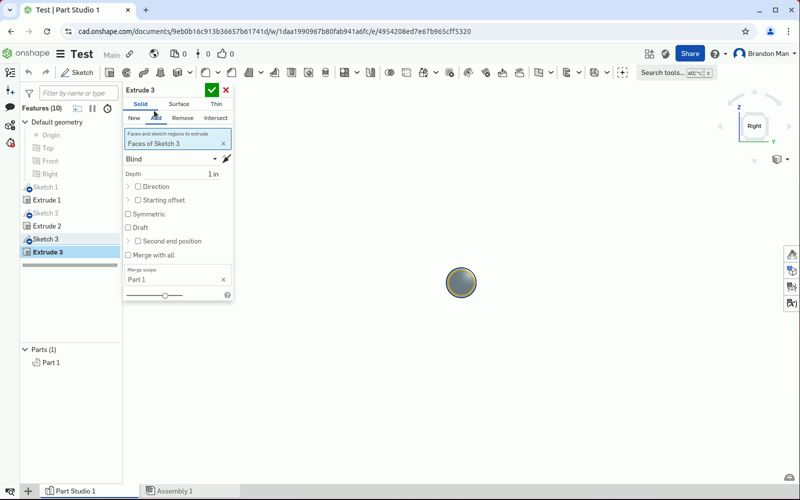
mouse_move(186, 120)
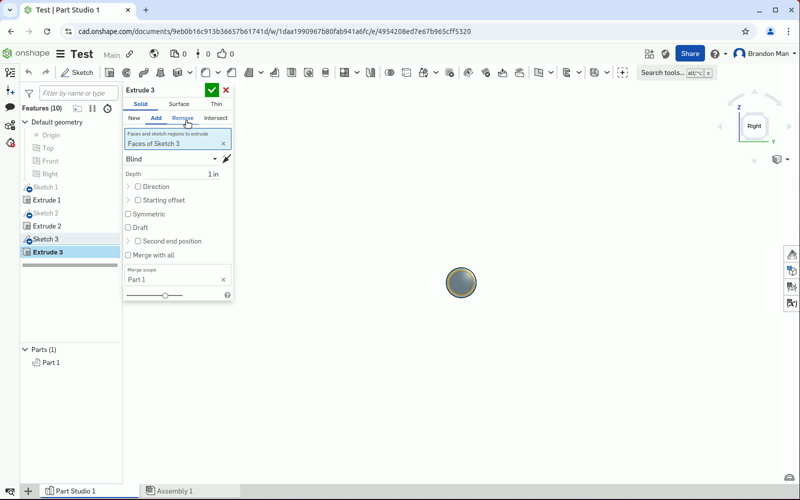
click(186, 120)
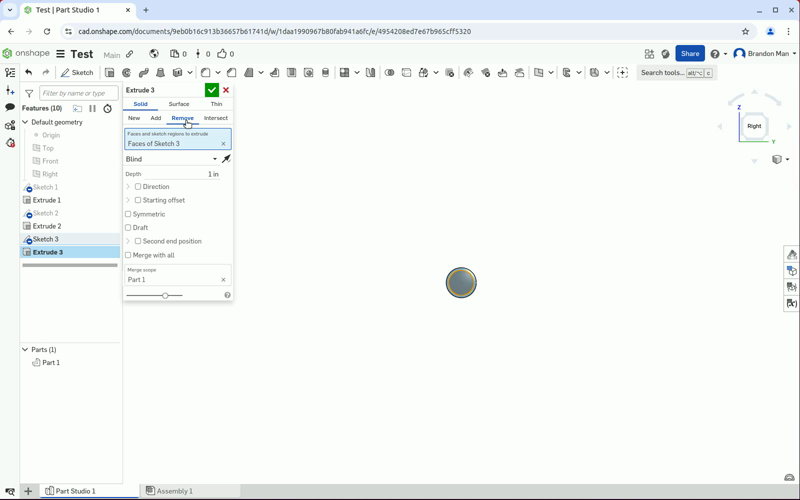
key(tab, 4)
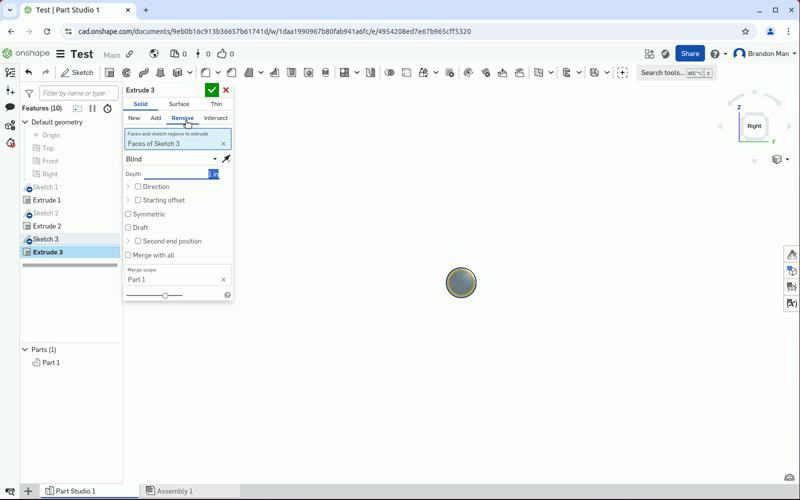
text(6.981)
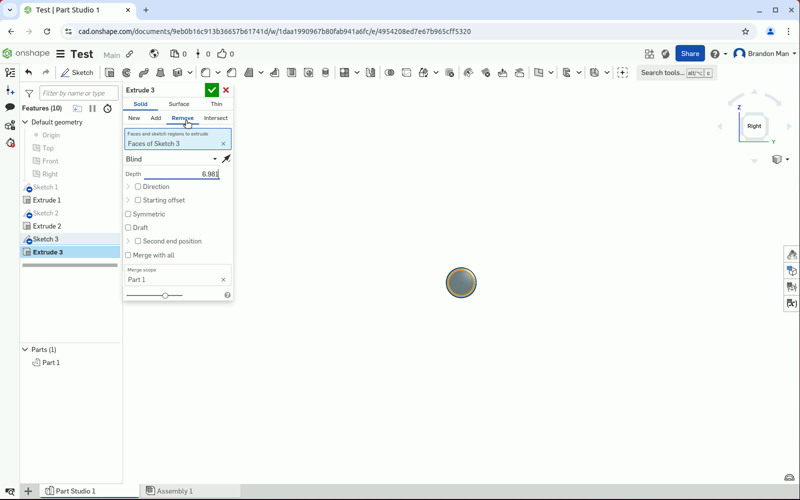
key(tab, 6)
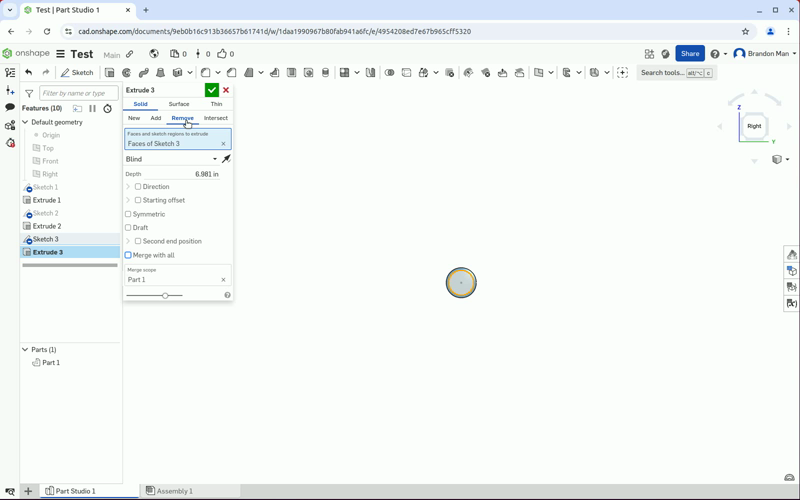
key(space)
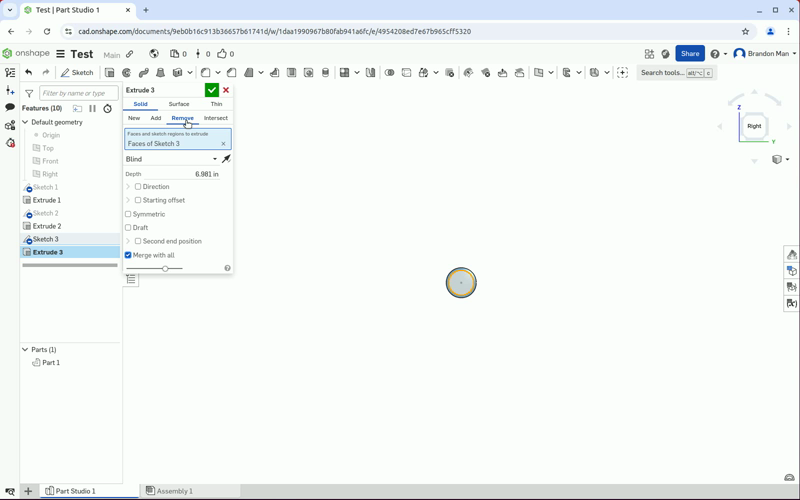
key(enter)
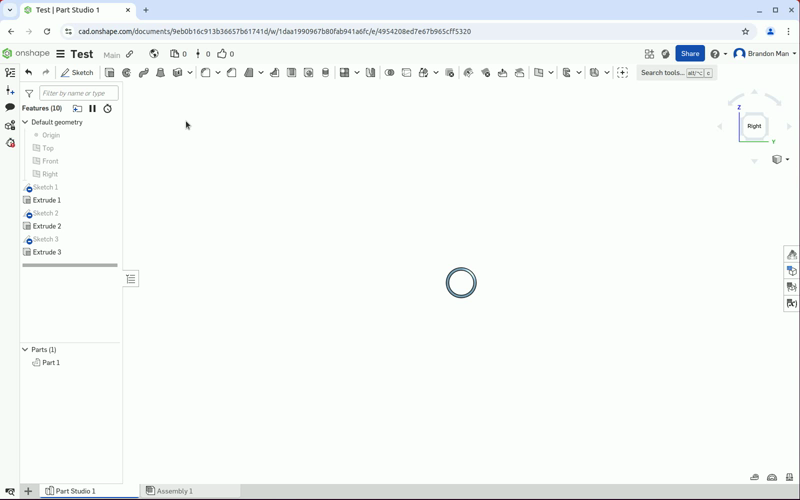
key(shift+h)
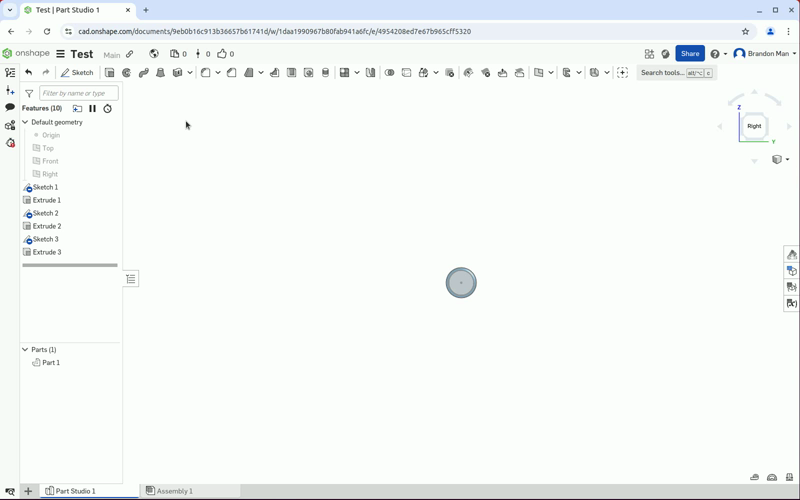
key(shift+h)
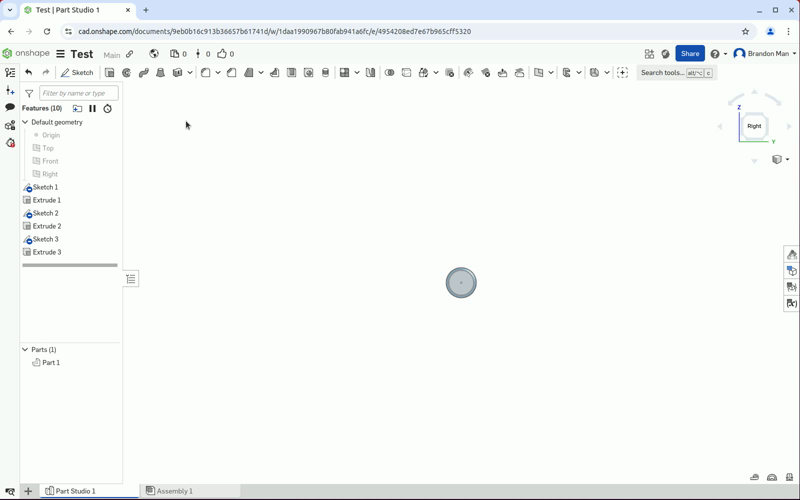
key(shift+7)
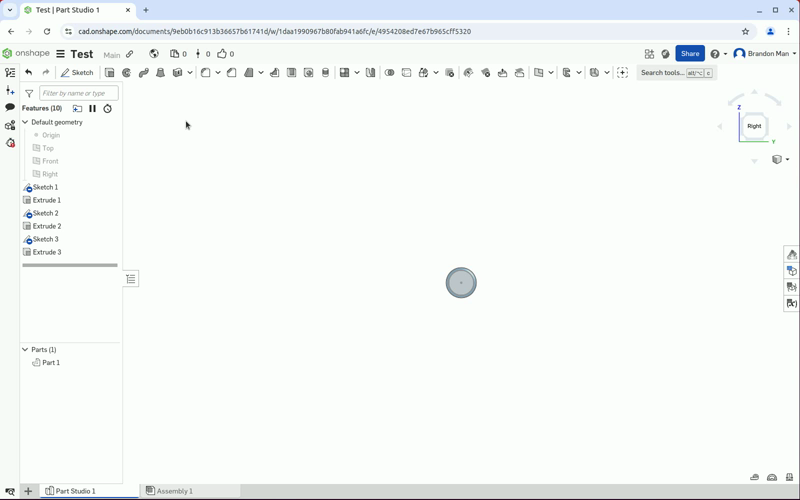
key(right, 2)
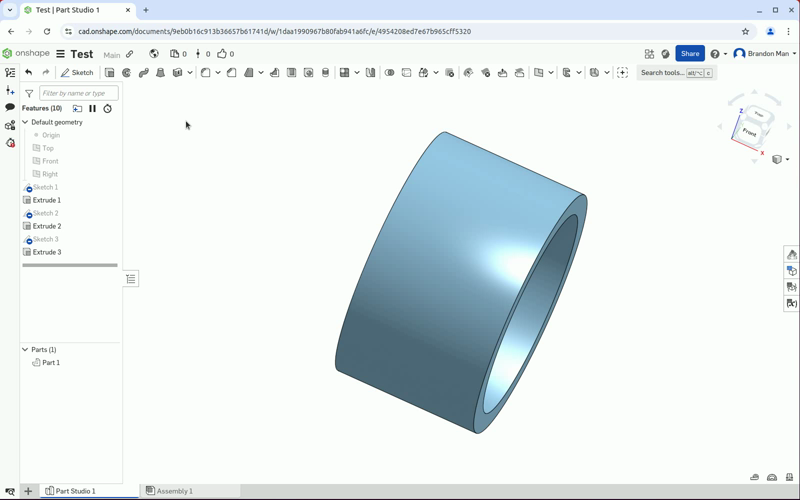
key(down, 2)
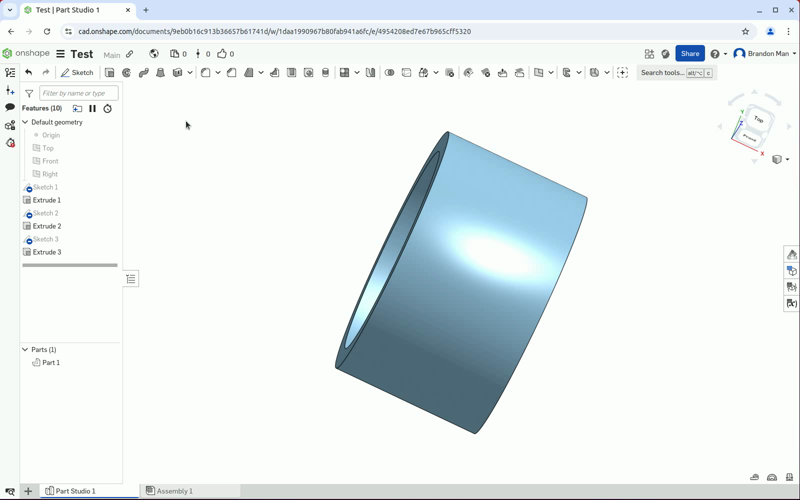
key(up, 2)
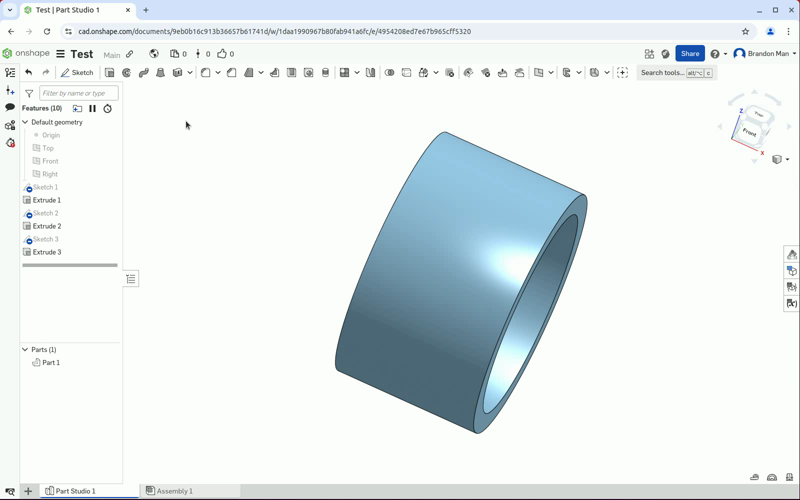
key(left, 2)
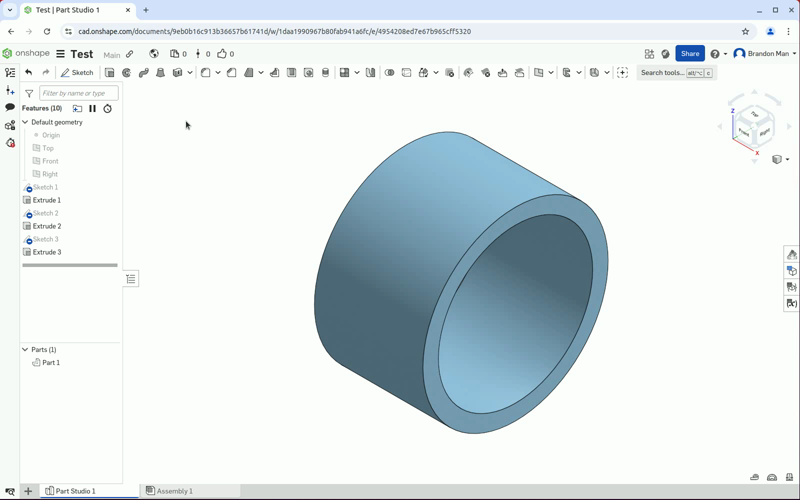
mouse_move(73, 189)
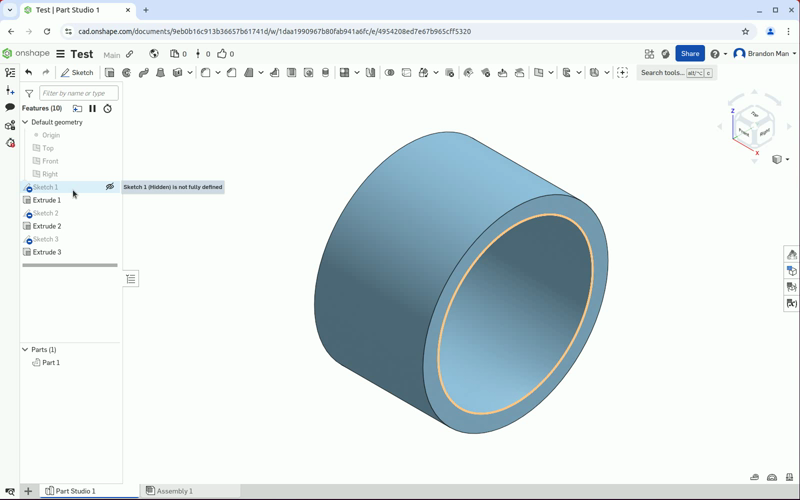
click(73, 189)